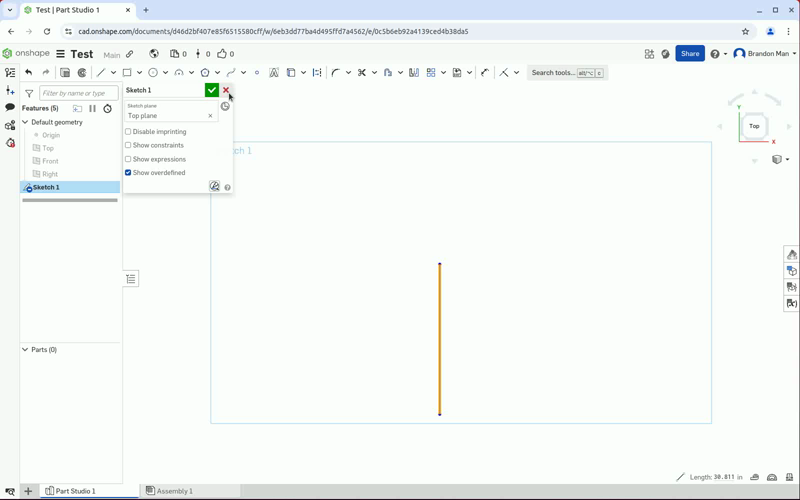
key(shift+h)
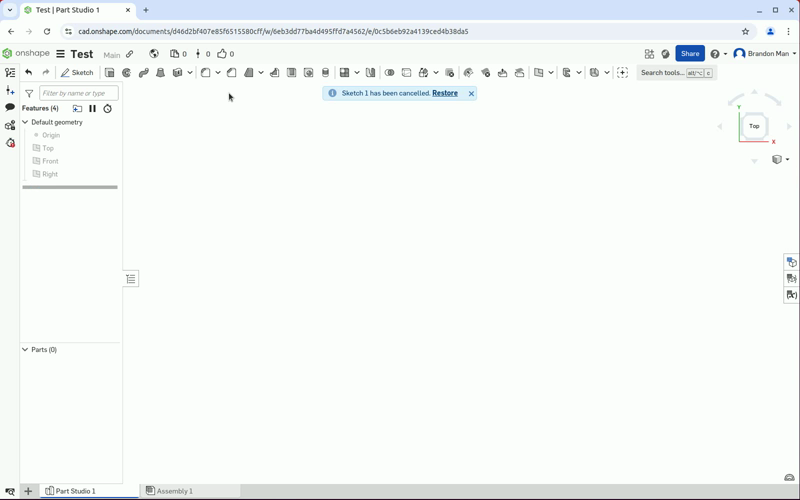
mouse_move(73, 352)
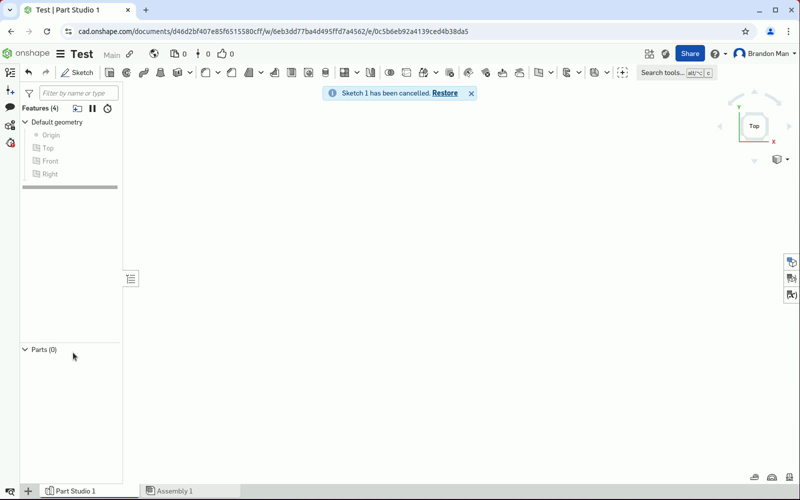
key(y)
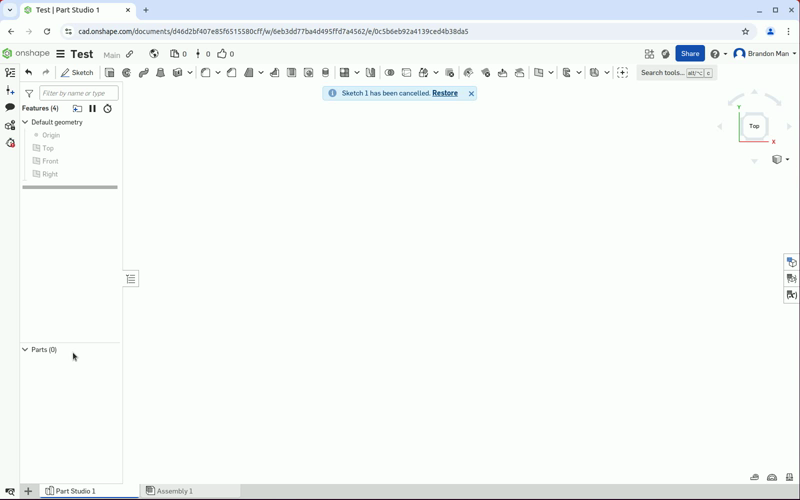
key(shift+p)
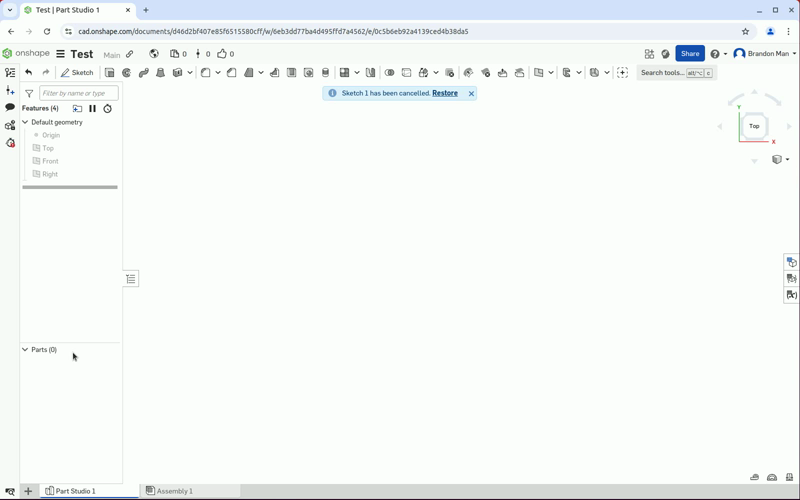
key(space)
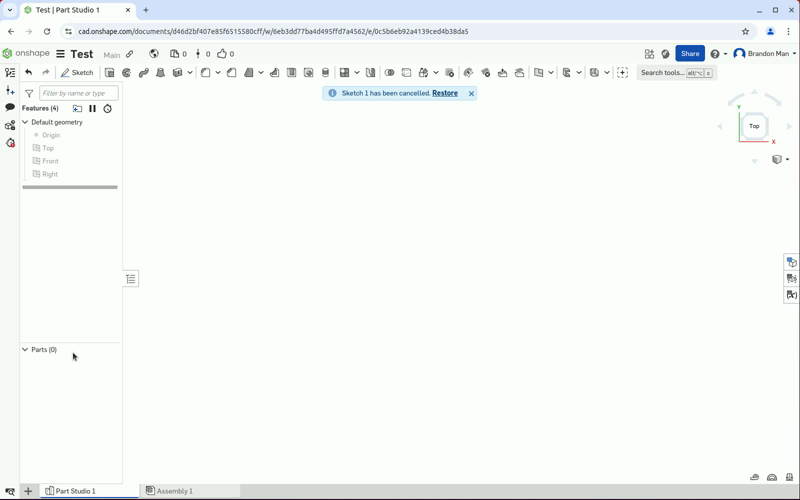
key_down(shift)
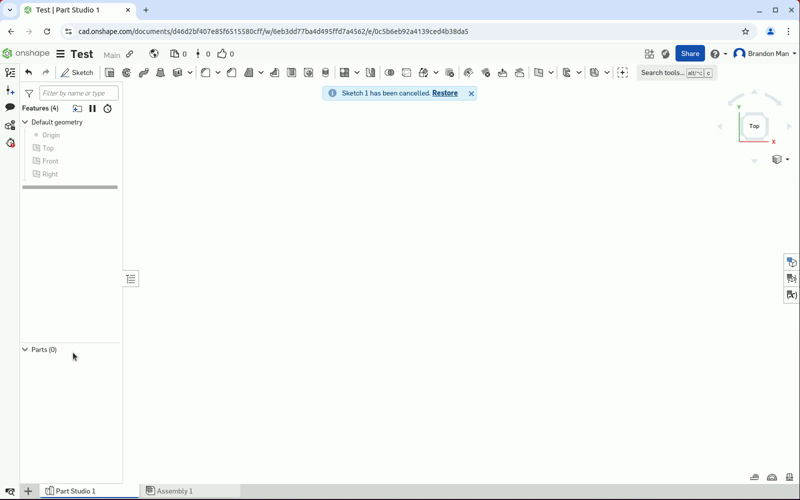
key(up)
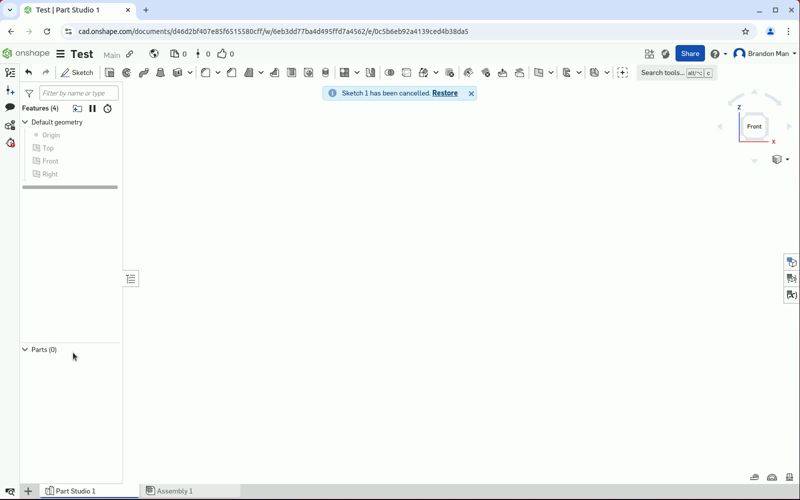
key_up(shift)
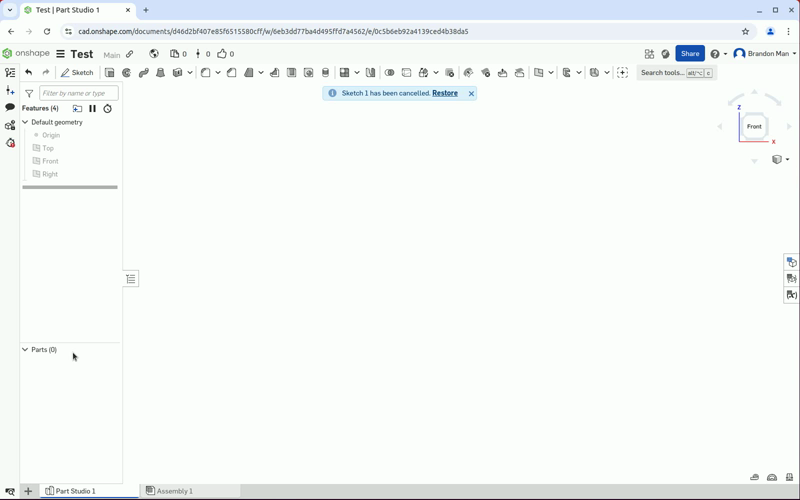
key(space)
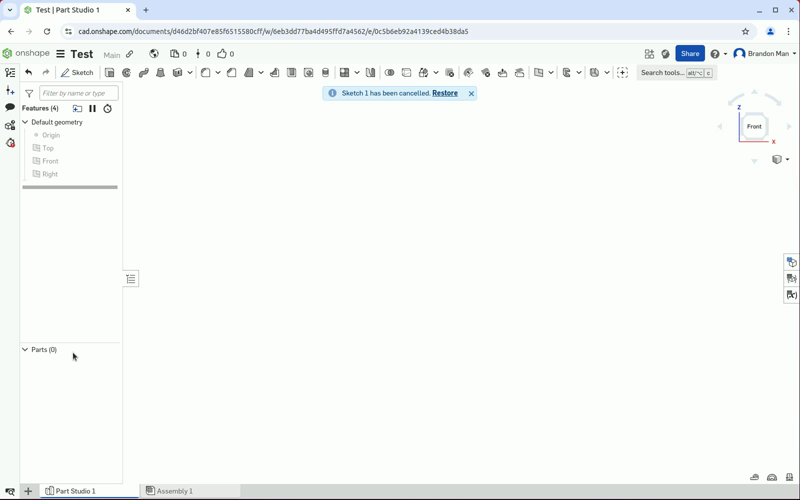
key_down(shift)
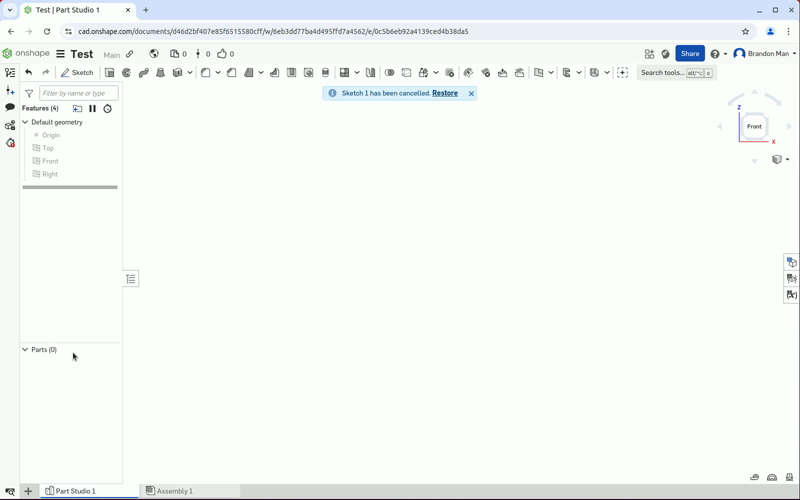
key(left)
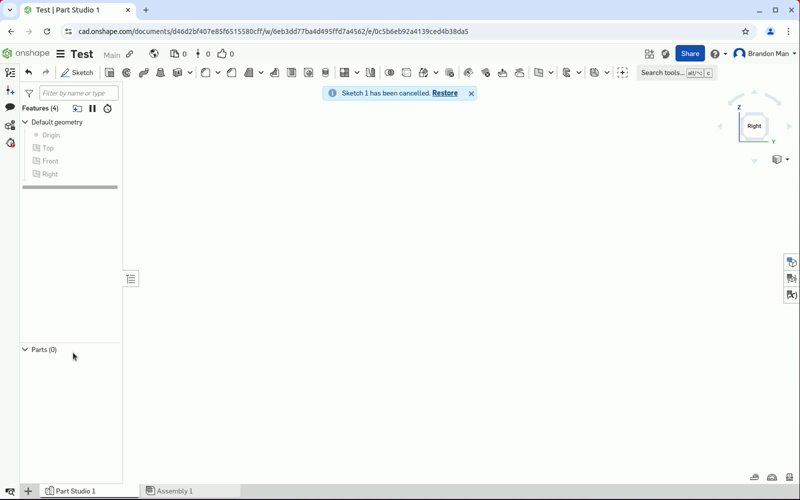
key_up(shift)
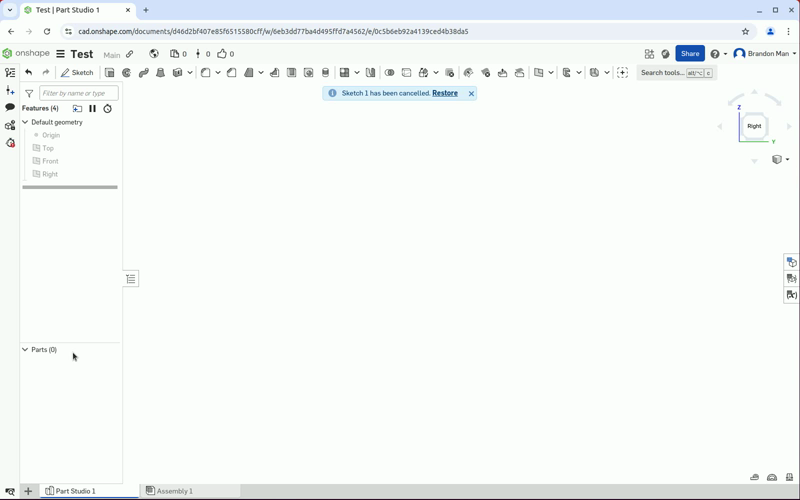
mouse_move(73, 352)
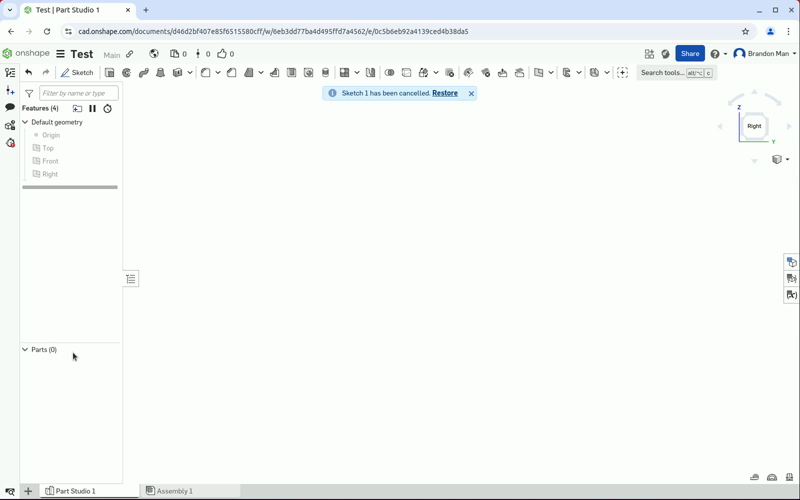
key(shift+y)
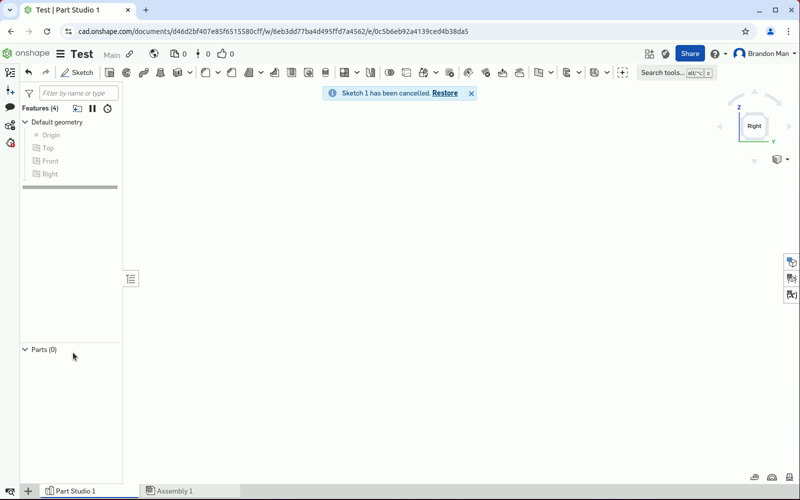
key(shift+s)
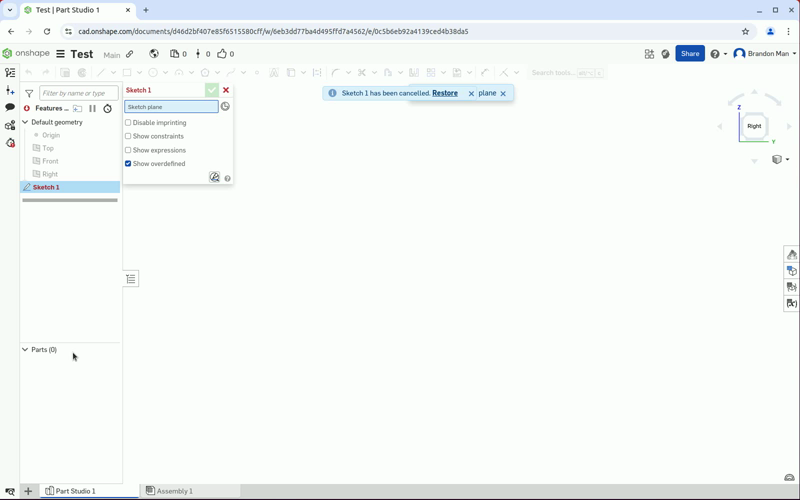
mouse_move(73, 176)
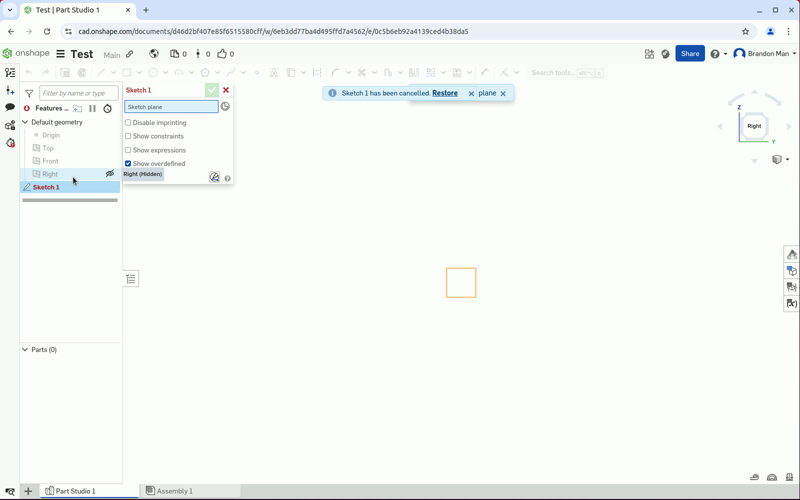
click(73, 176)
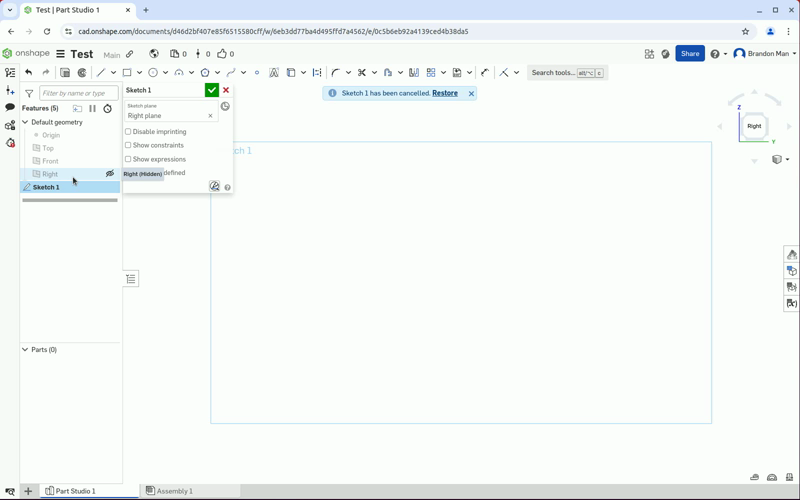
mouse_move(73, 352)
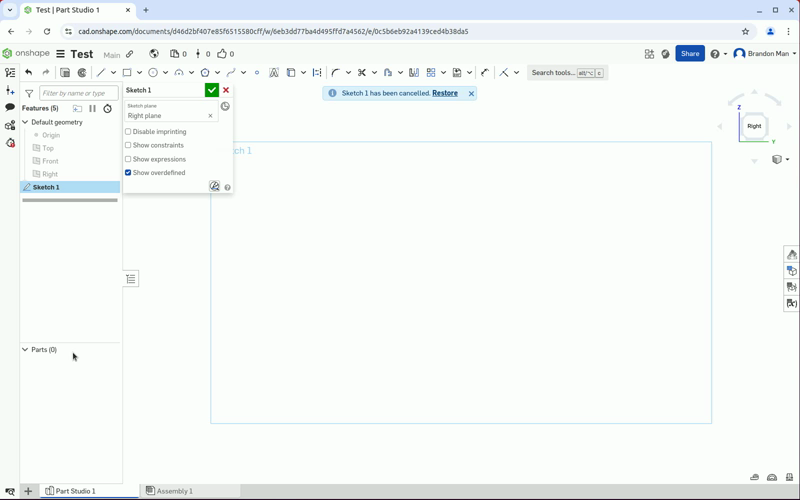
key(y)
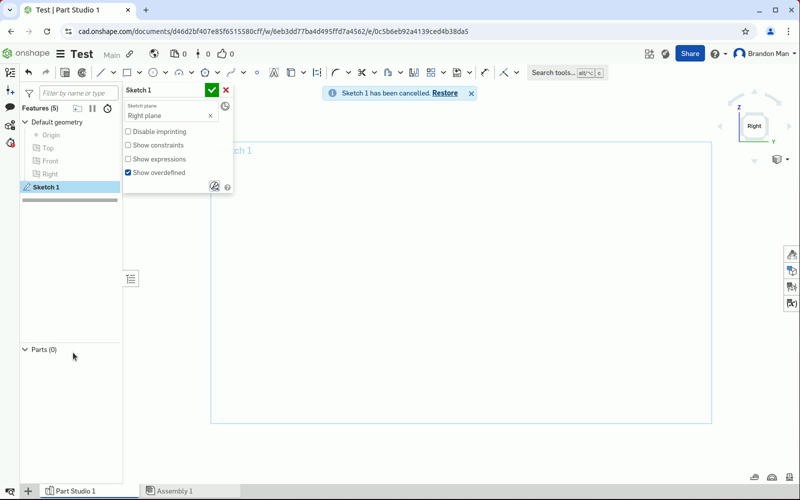
key(l)
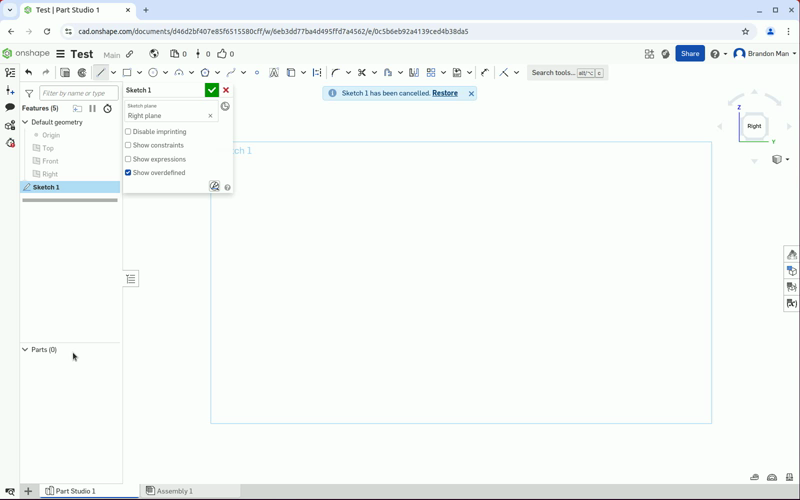
key_down(shift)
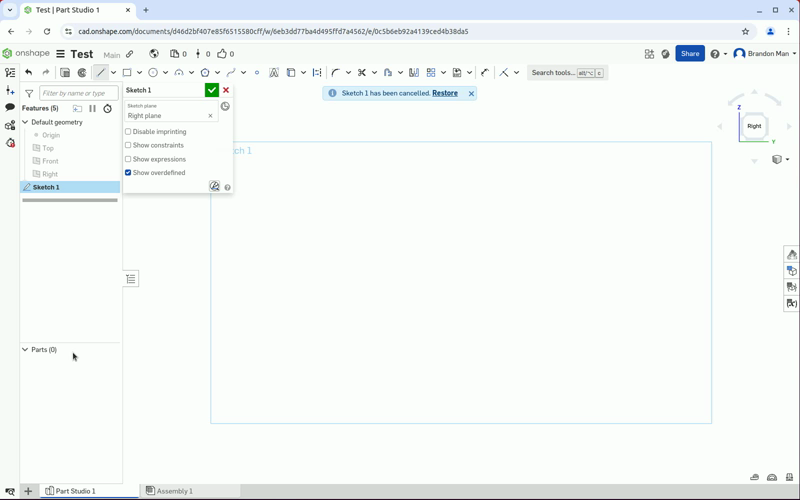
mouse_move(413, 282)
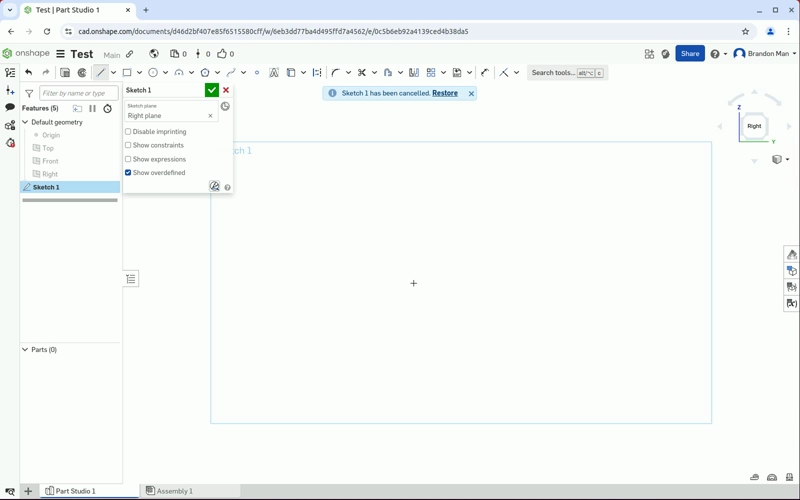
click(413, 282)
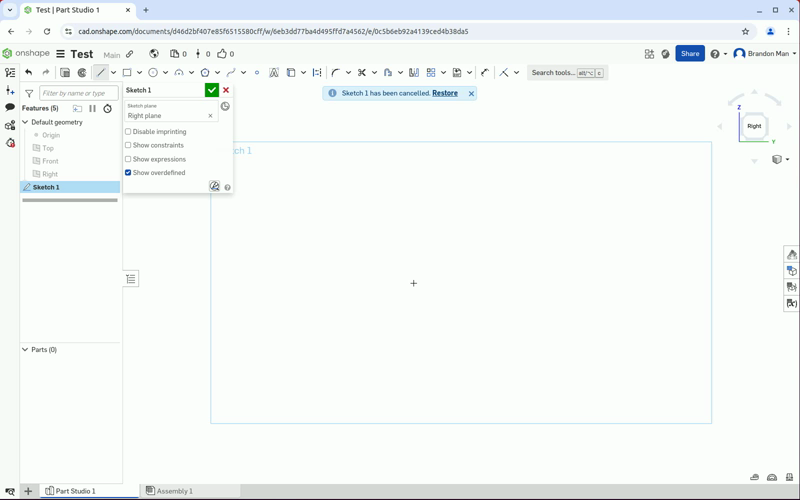
key_up(shift)
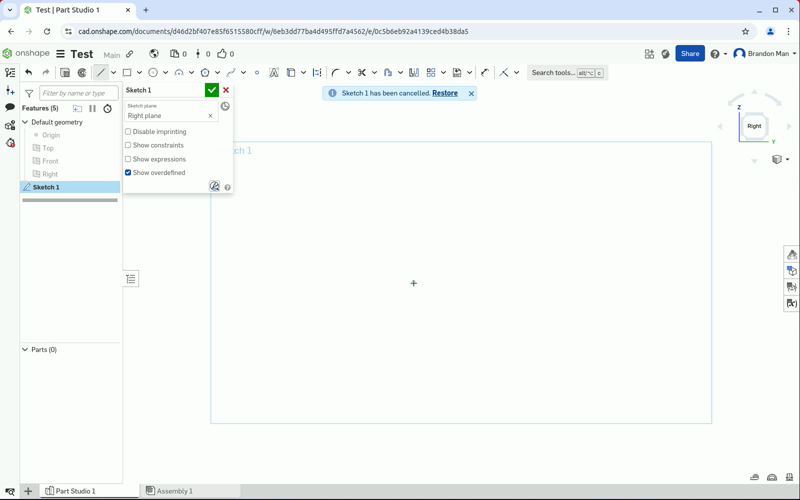
key_down(shift)
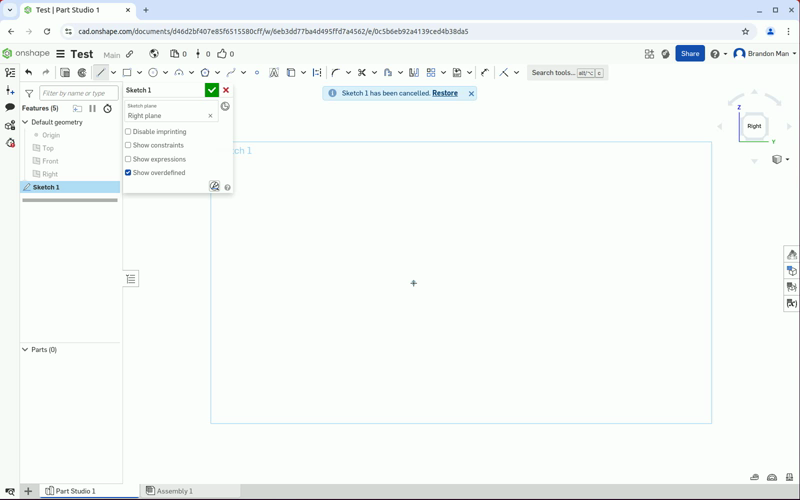
mouse_move(508, 282)
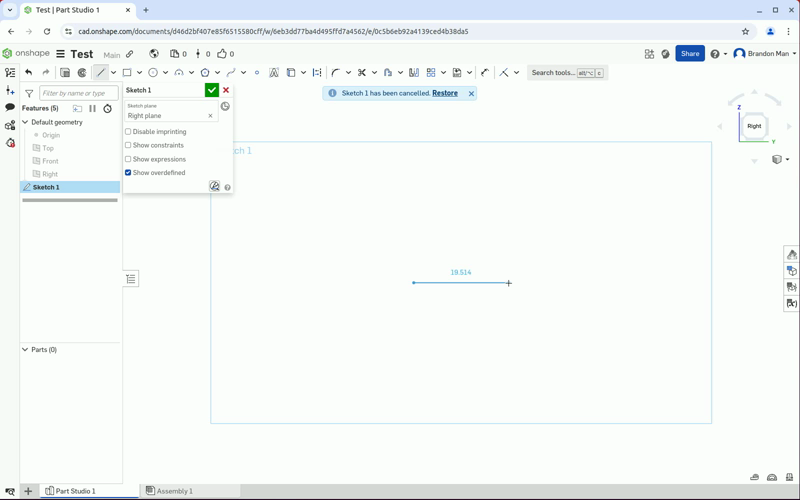
click(508, 282)
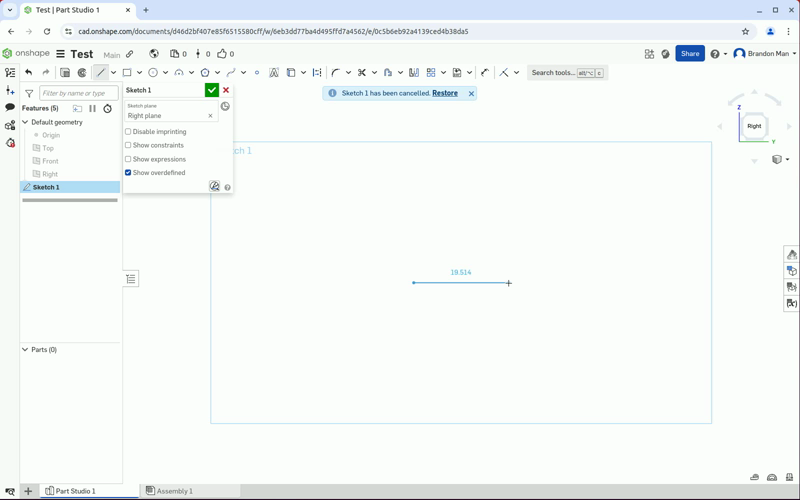
key_up(shift)
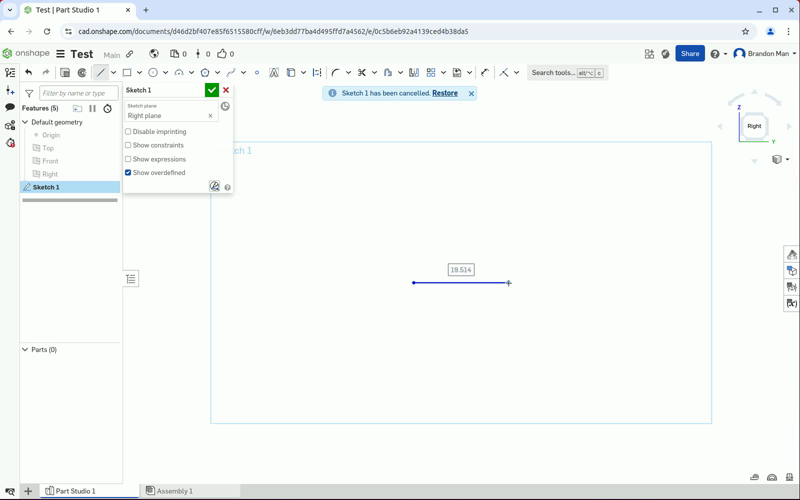
key_down(shift)
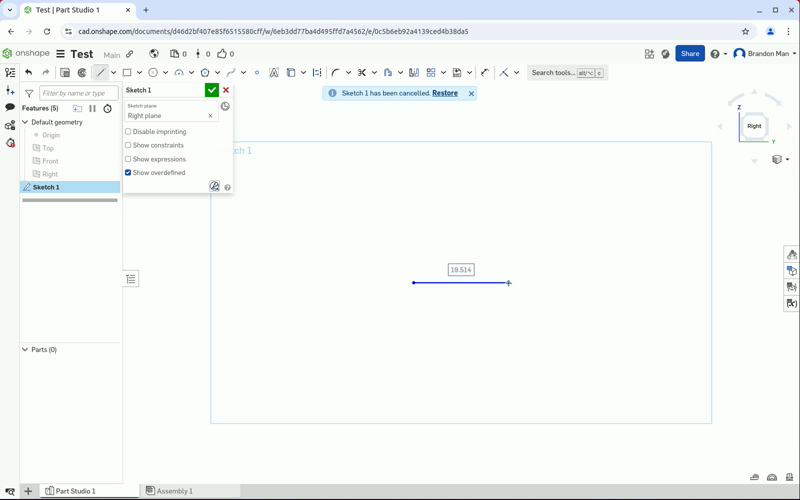
mouse_move(508, 170)
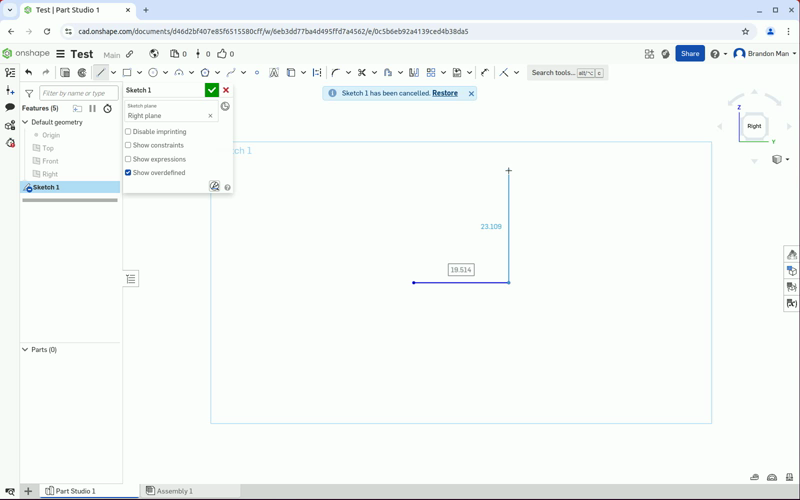
click(508, 170)
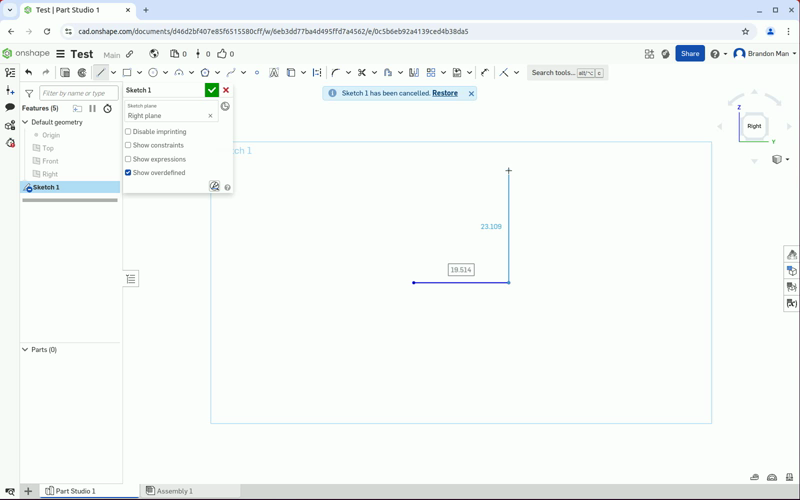
key_up(shift)
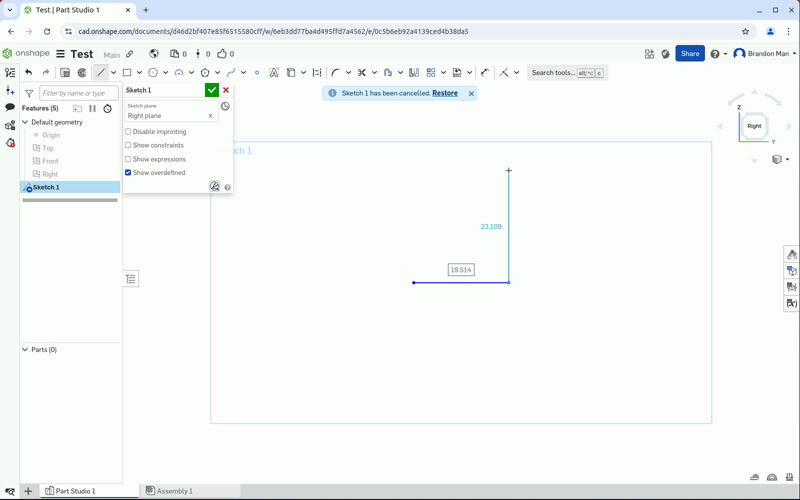
key_down(shift)
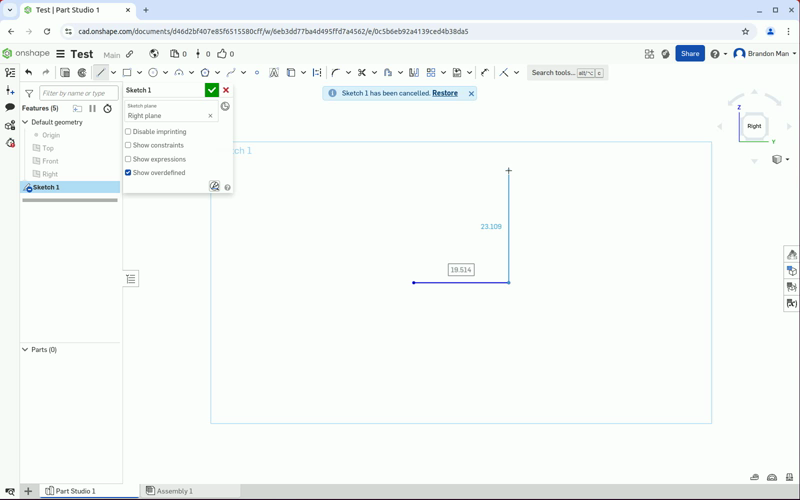
mouse_move(413, 170)
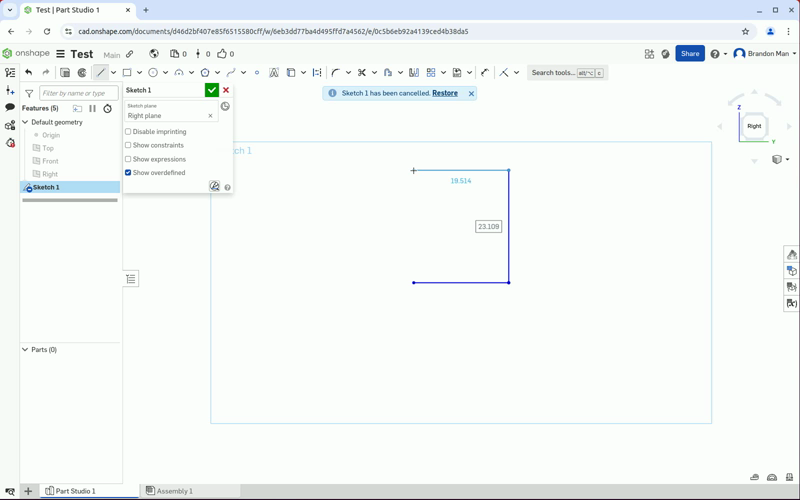
click(413, 170)
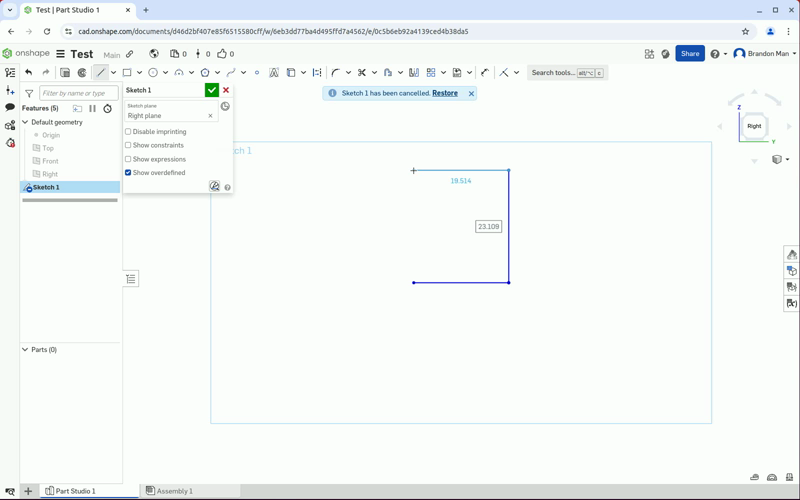
key_up(shift)
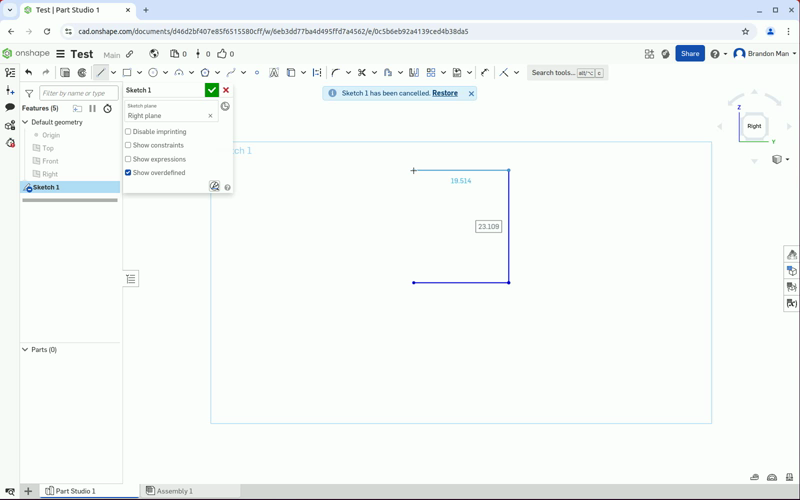
key_down(shift)
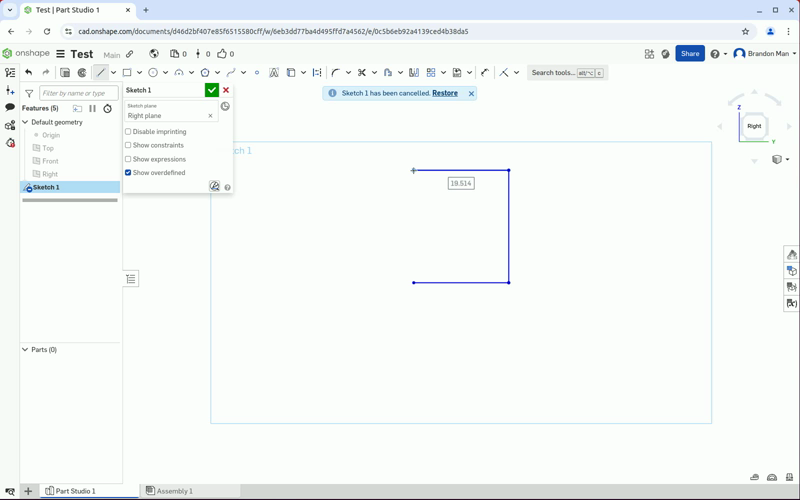
mouse_move(413, 282)
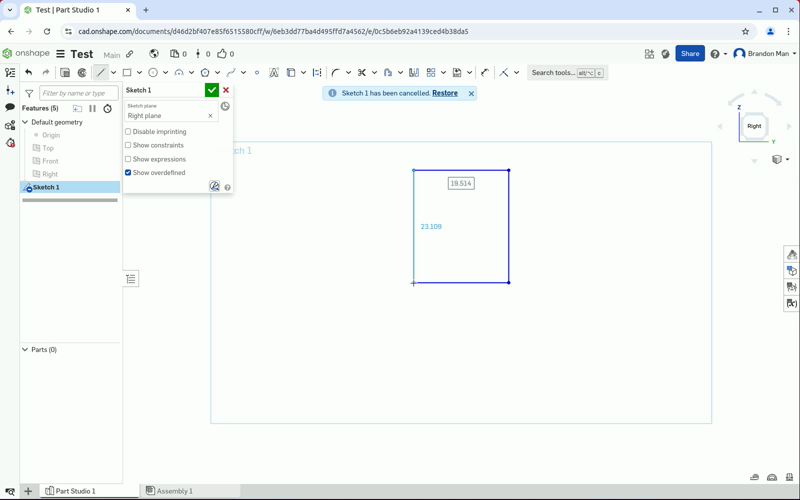
key_up(shift)
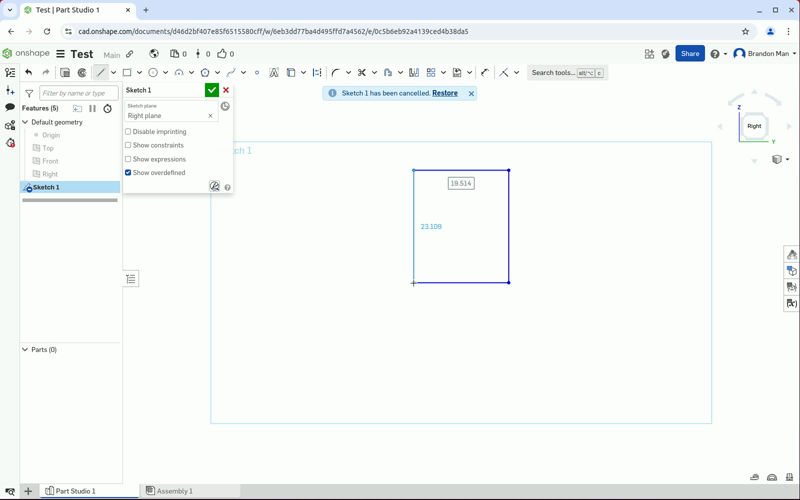
click(413, 282)
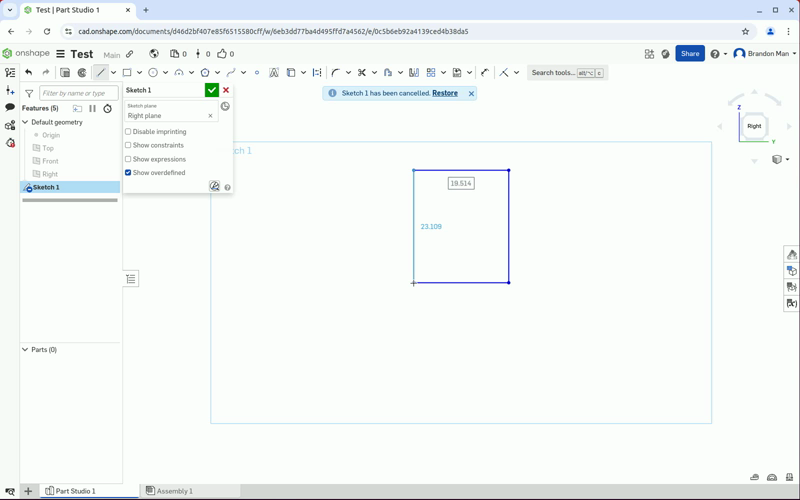
key(esc)
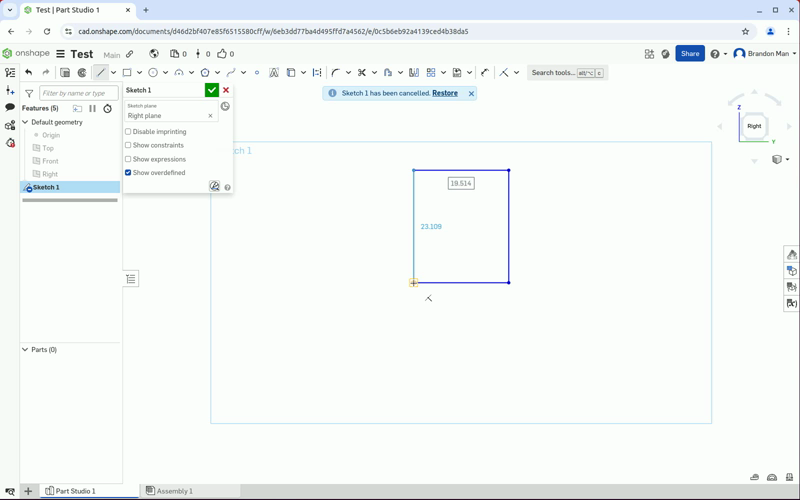
key(c)
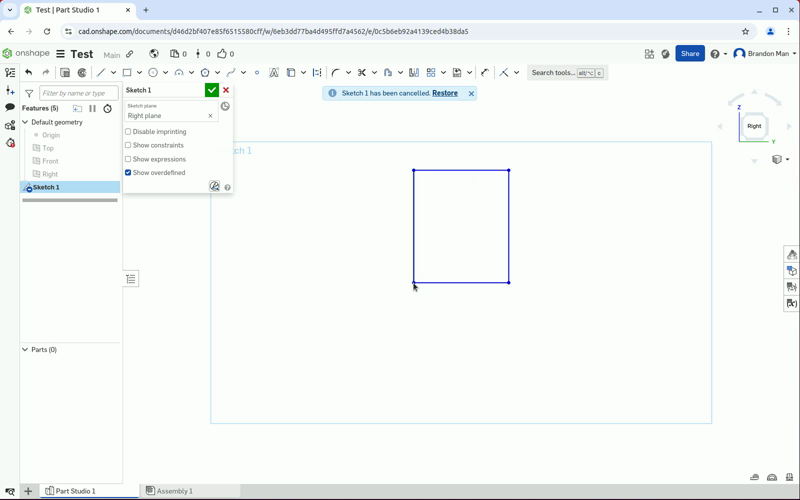
key_down(shift)
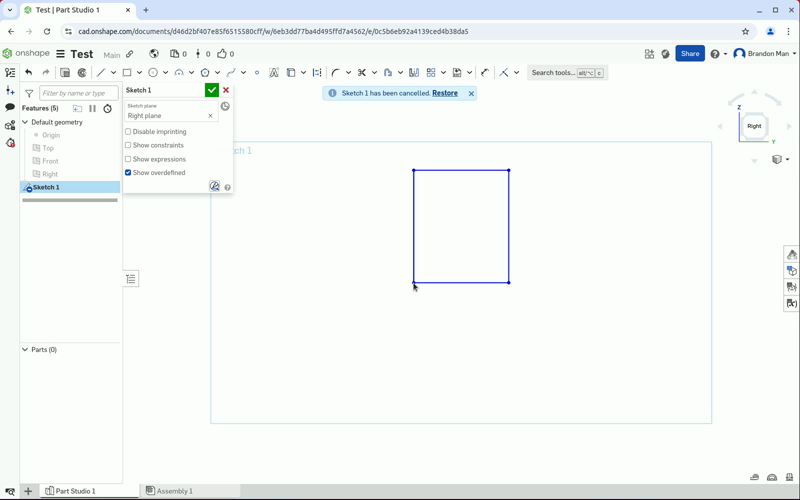
mouse_move(461, 210)
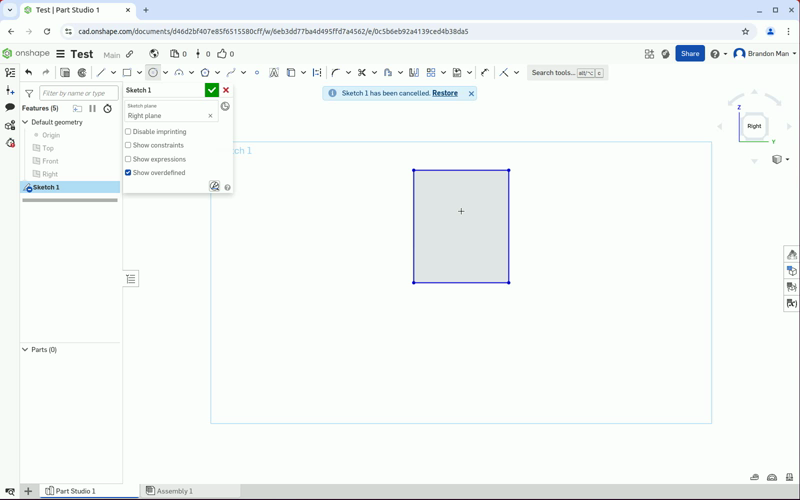
click(461, 210)
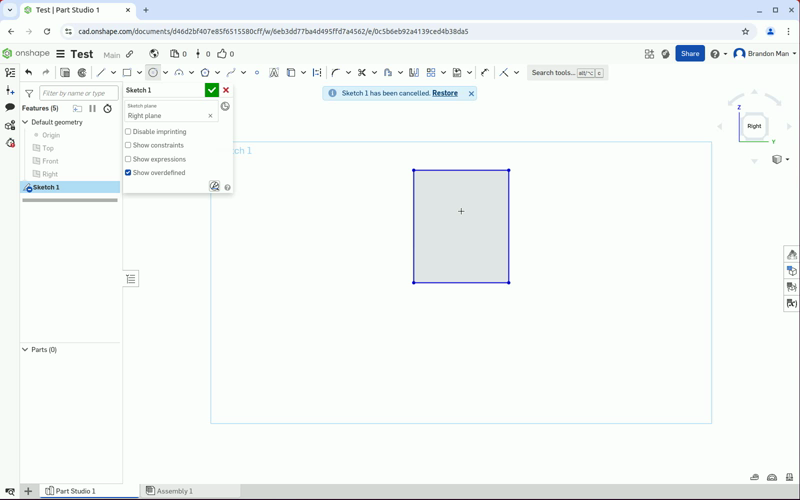
key_up(shift)
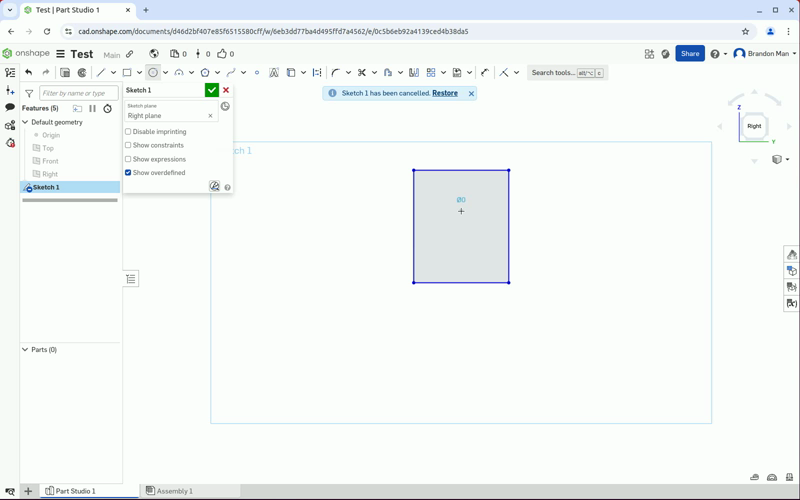
mouse_move(494, 210)
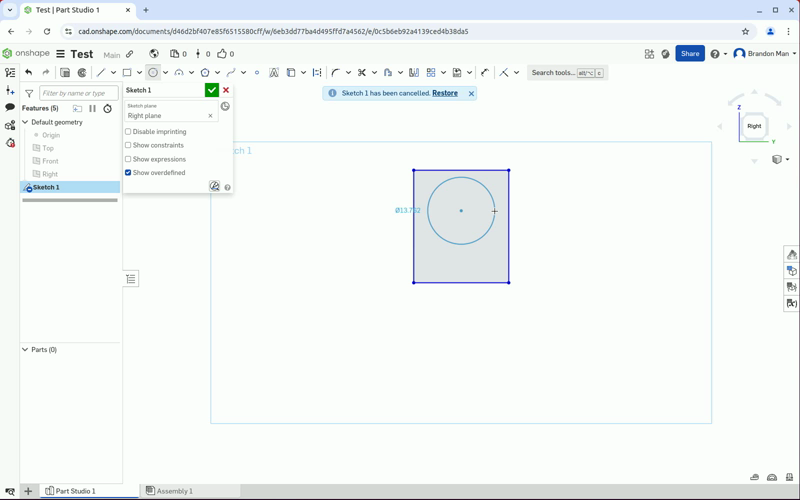
click(494, 210)
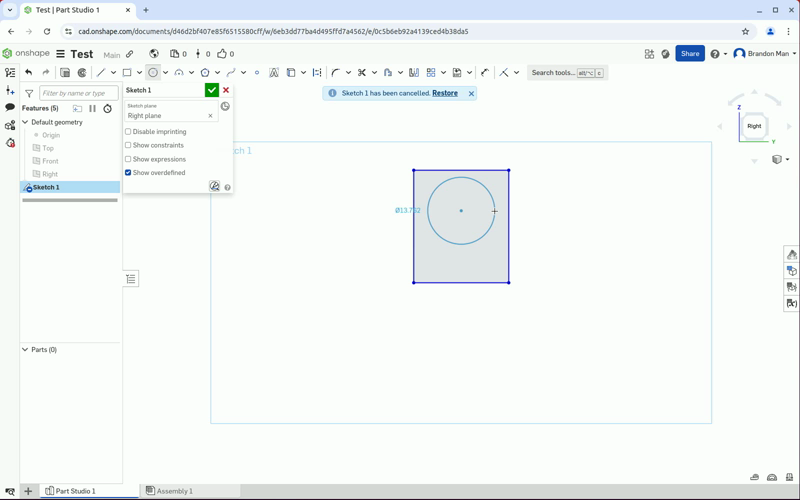
key(esc)
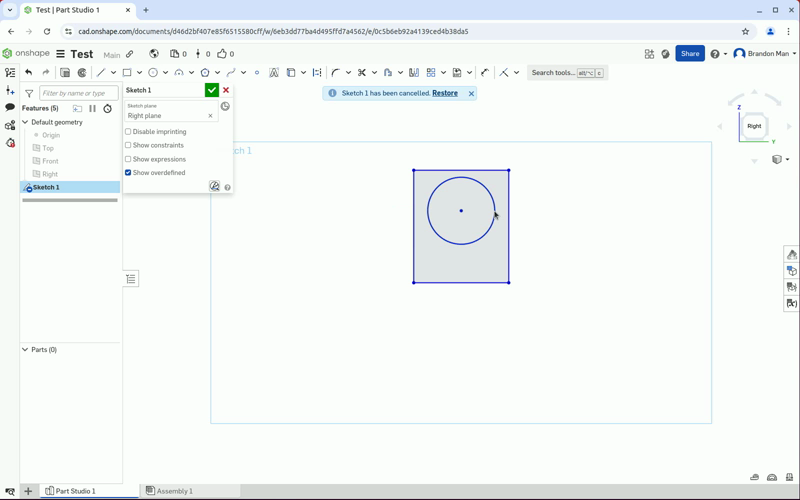
mouse_move(428, 242)
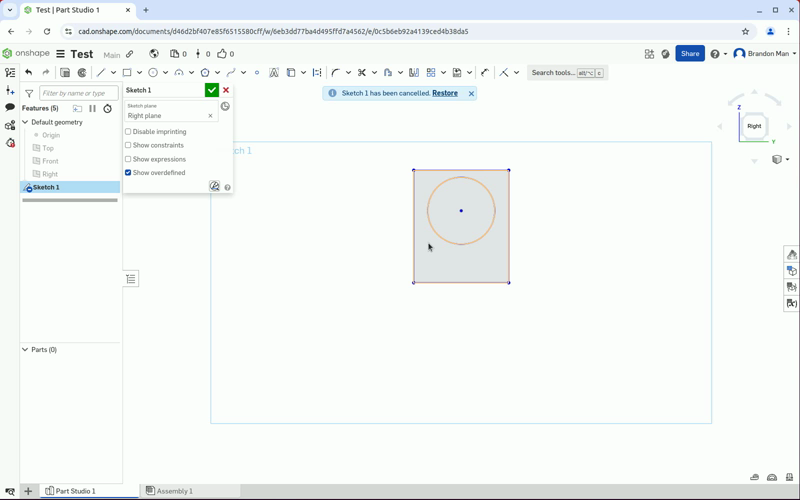
click(428, 242)
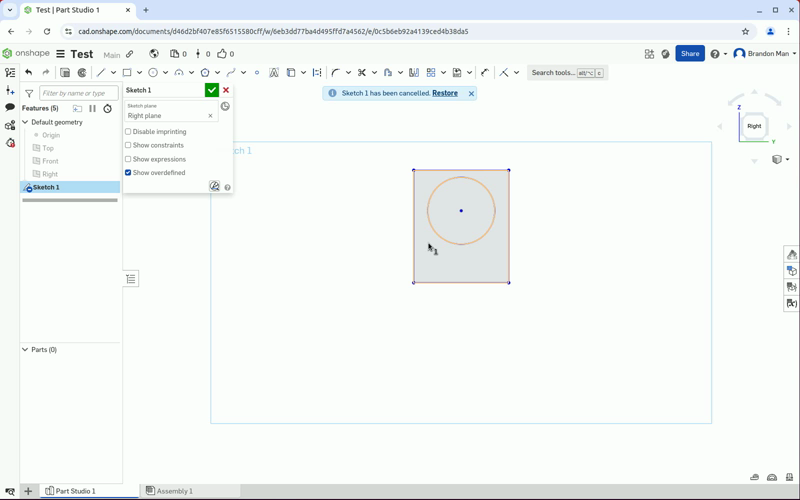
mouse_move(73, 352)
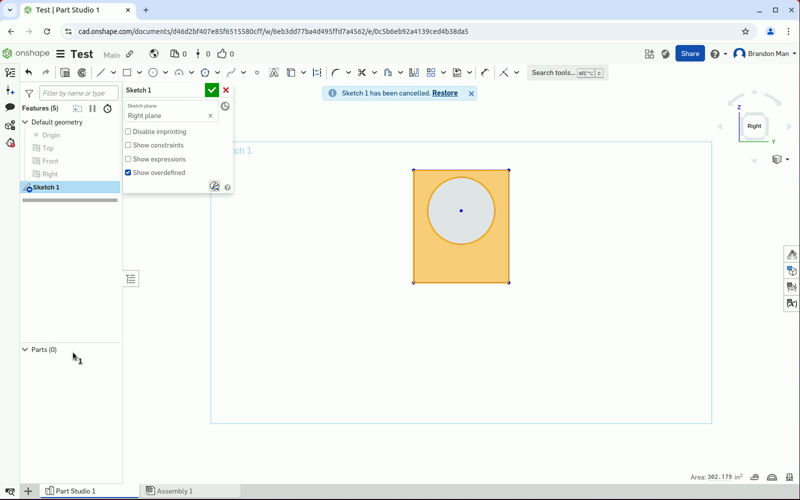
key(shift+y)
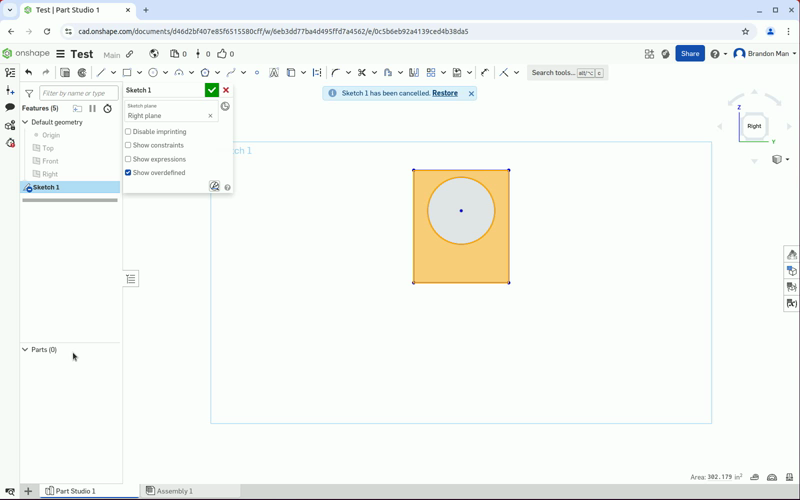
key(shift+e)
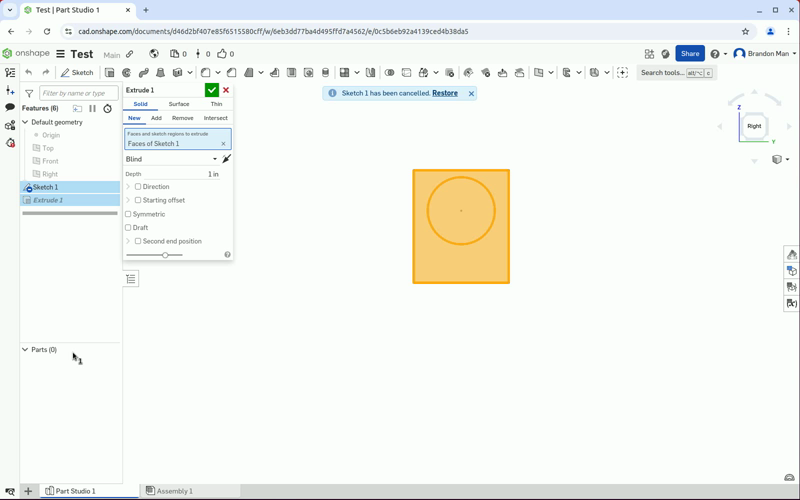
mouse_move(143, 106)
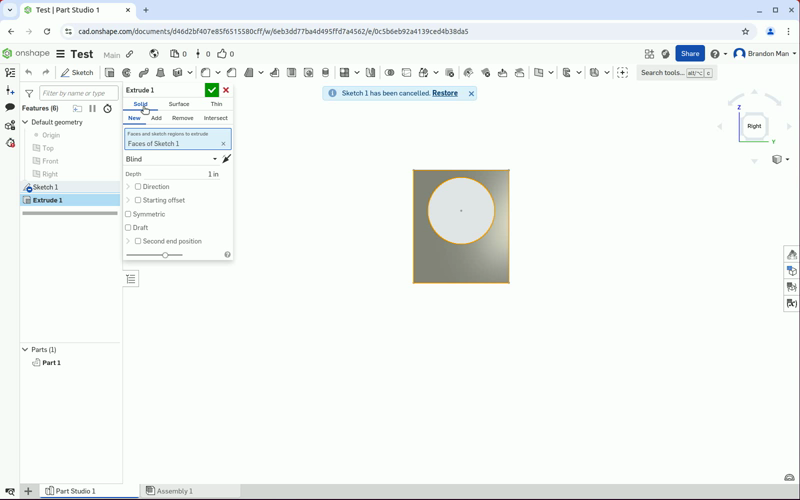
click(143, 106)
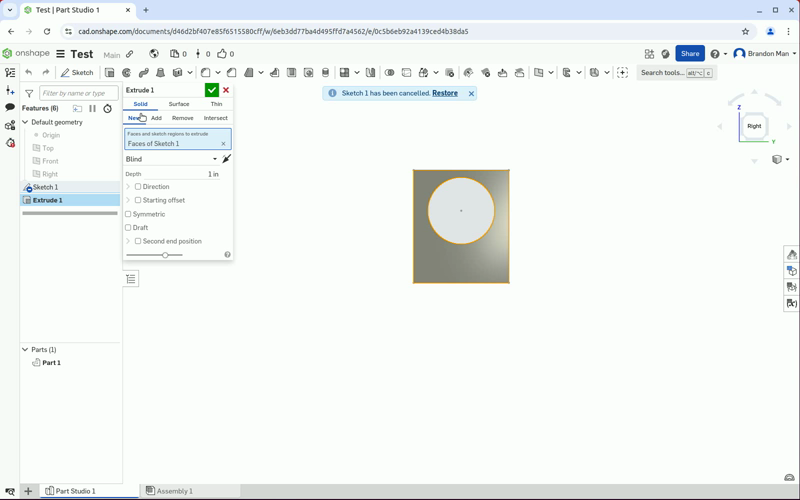
mouse_move(137, 120)
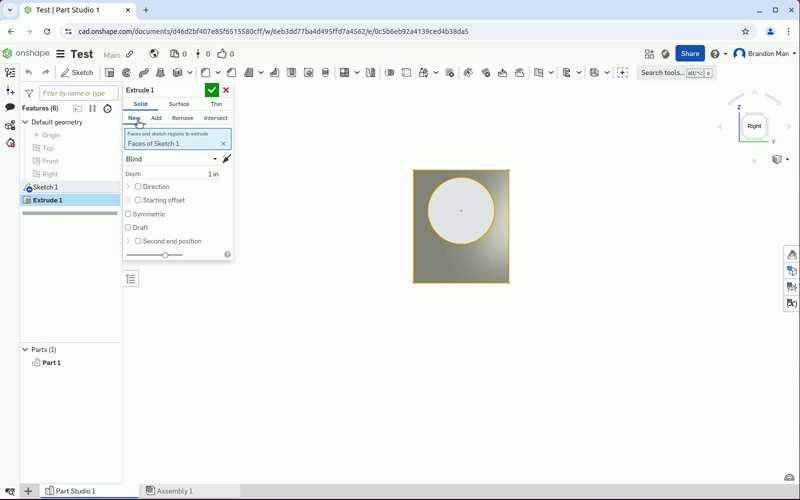
click(137, 120)
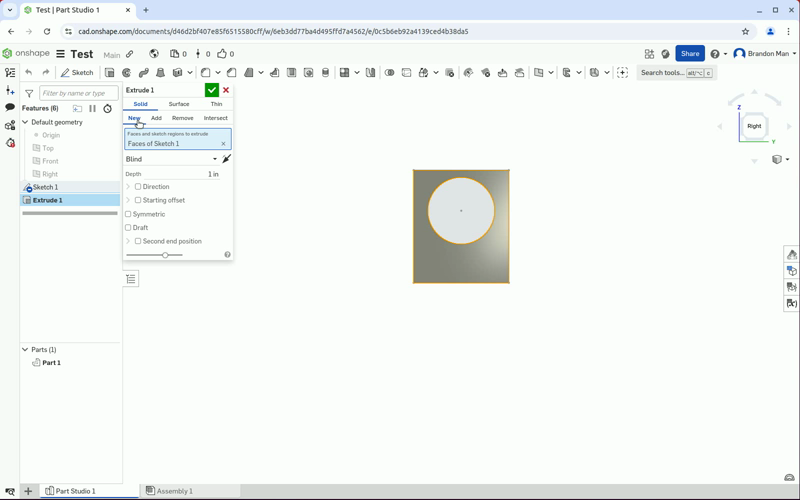
key(tab, 4)
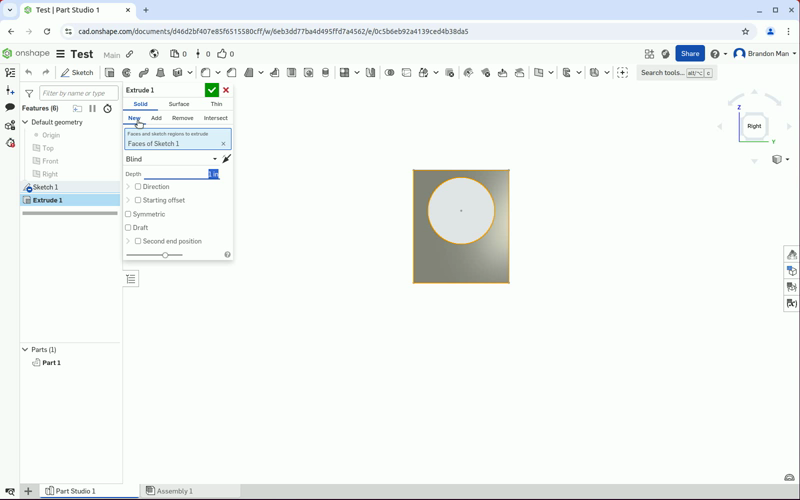
text(8.425)
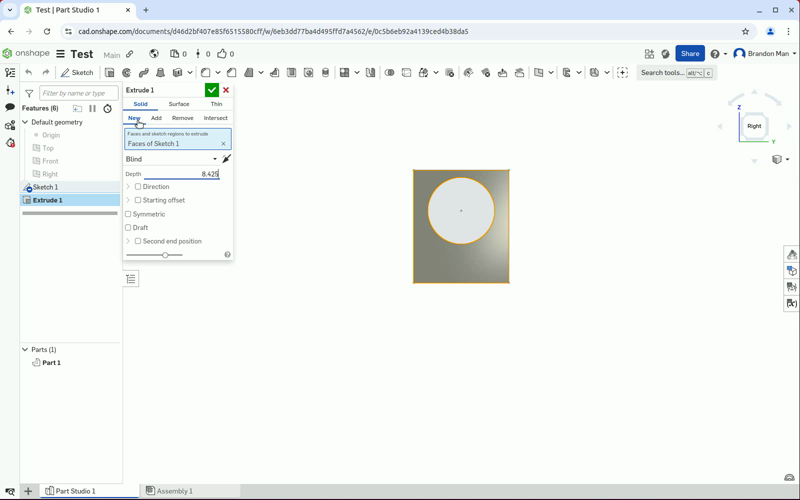
key(enter)
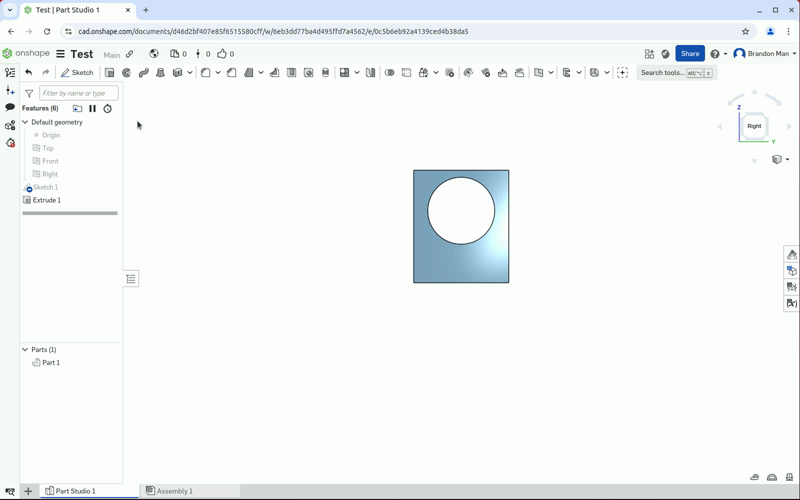
key(shift+h)
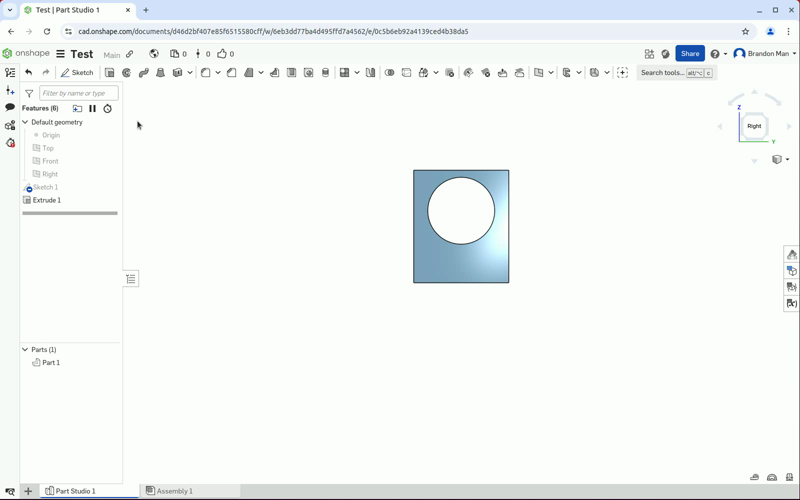
key(shift+h)
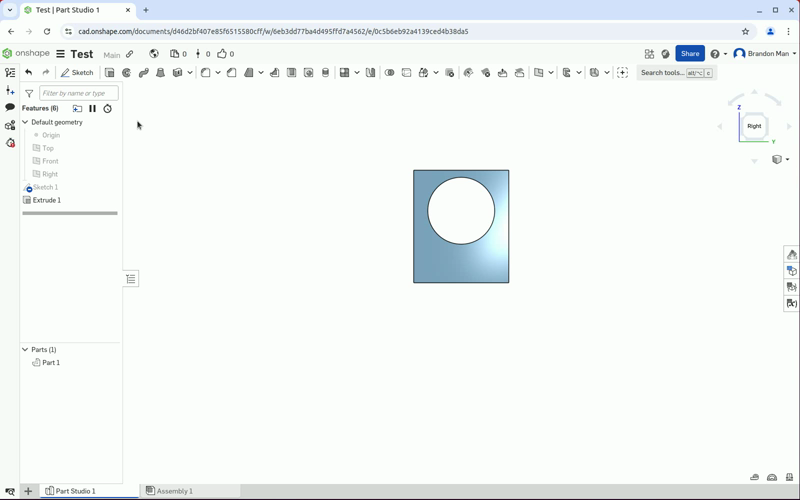
mouse_move(73, 189)
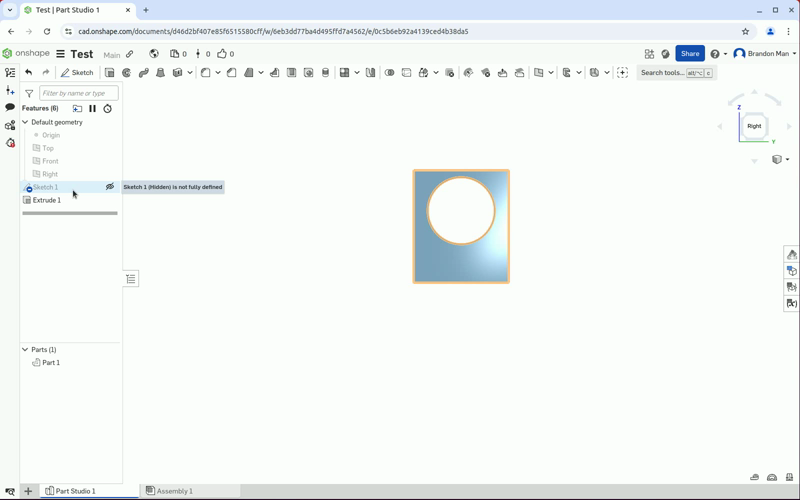
click(73, 189)
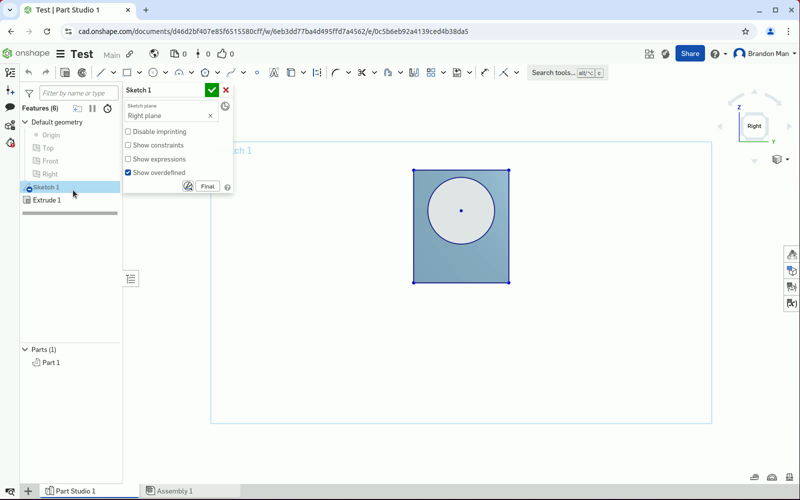
mouse_move(229, 92)
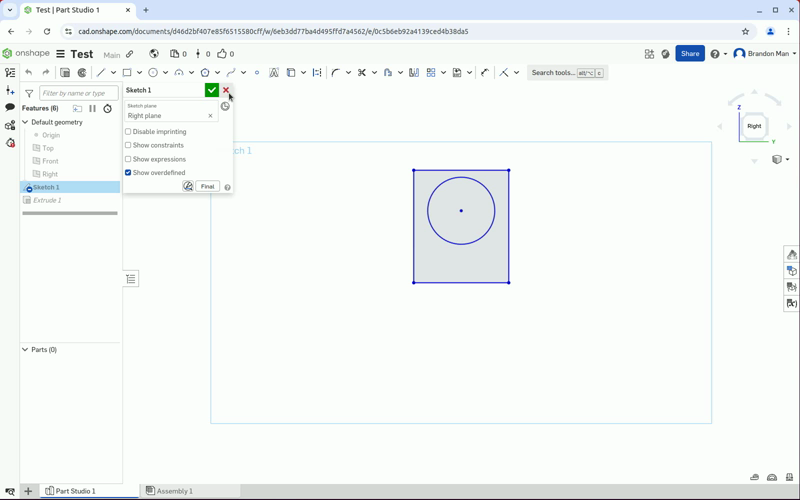
click(229, 92)
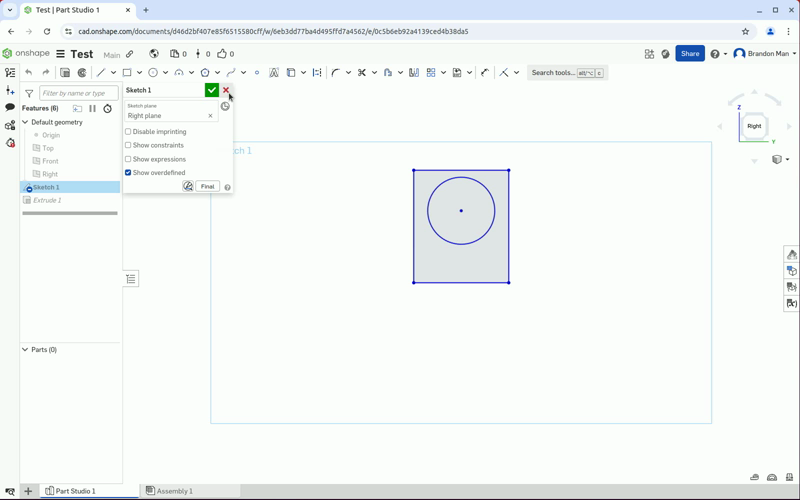
key(shift+s)
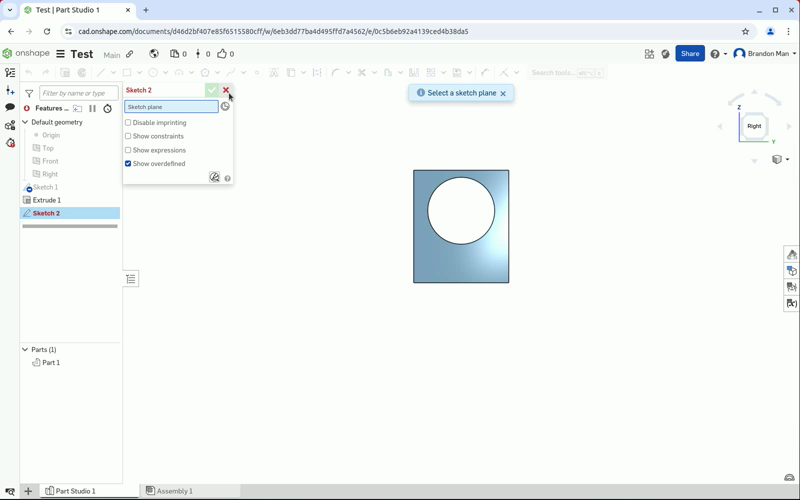
mouse_move(73, 176)
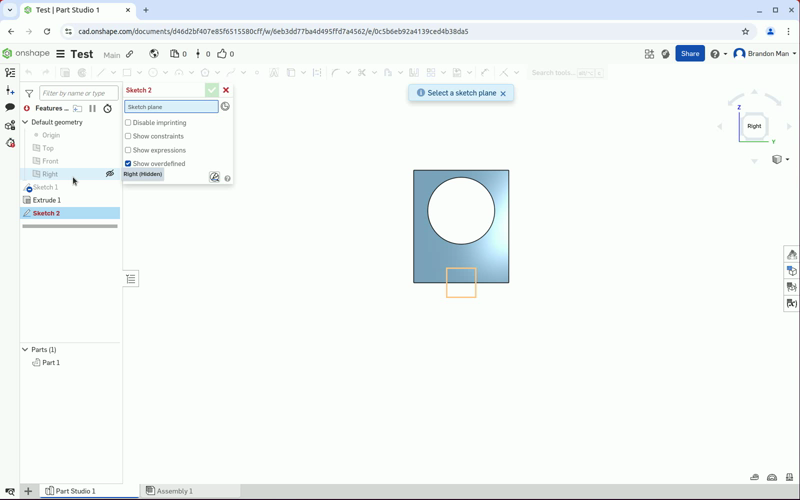
click(73, 176)
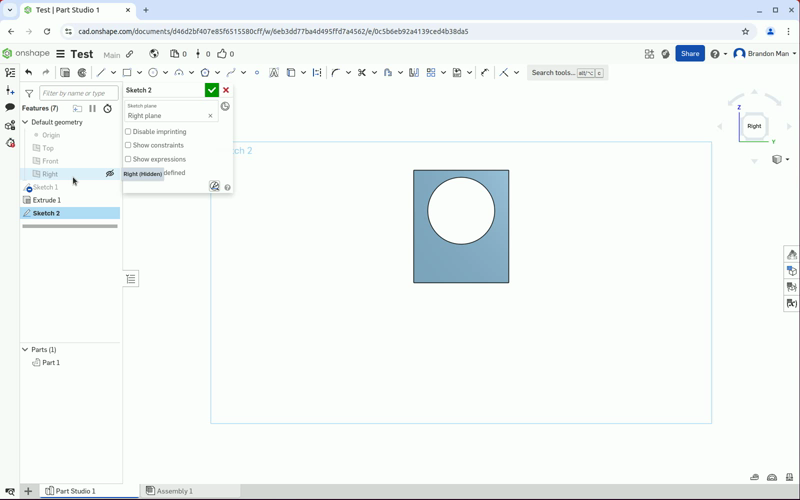
mouse_move(73, 352)
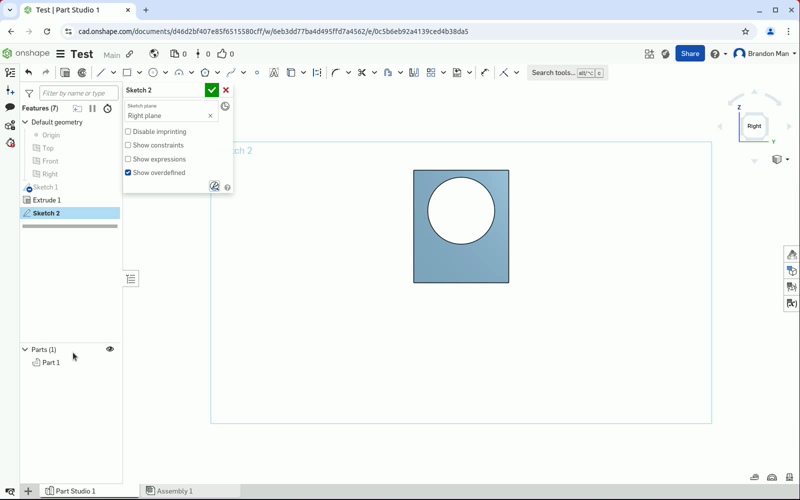
key(y)
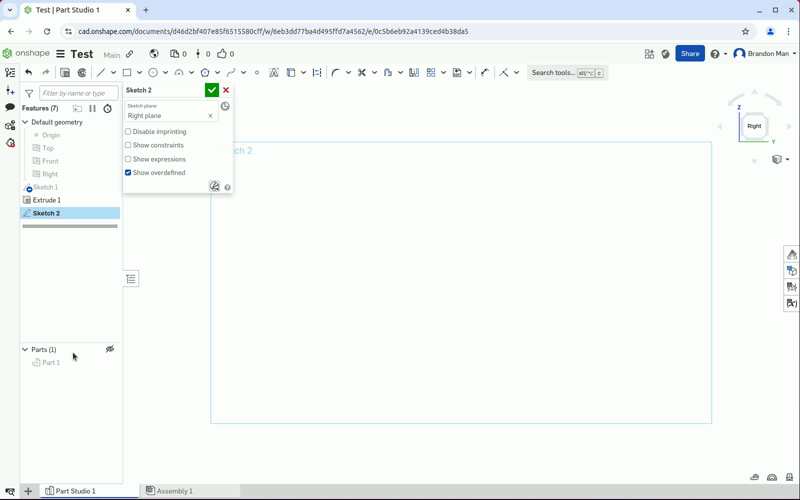
key(l)
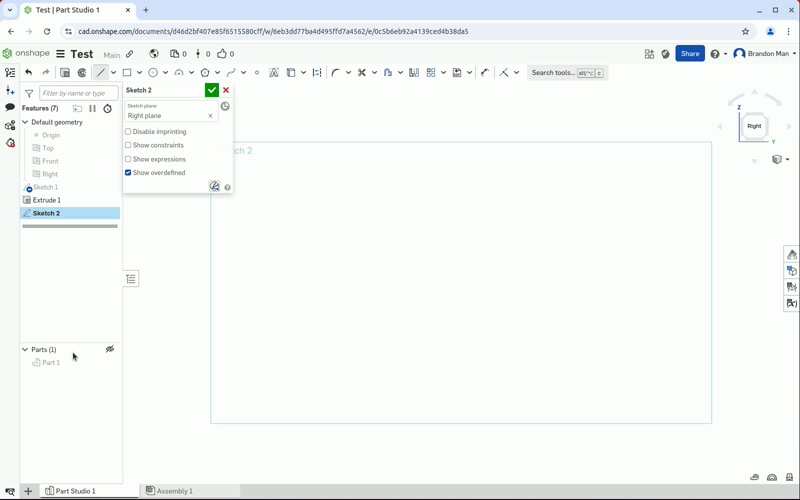
key_down(shift)
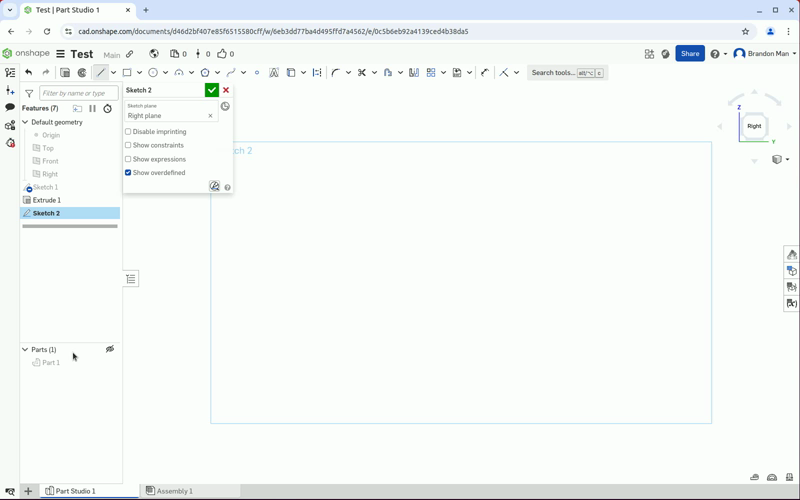
mouse_move(413, 282)
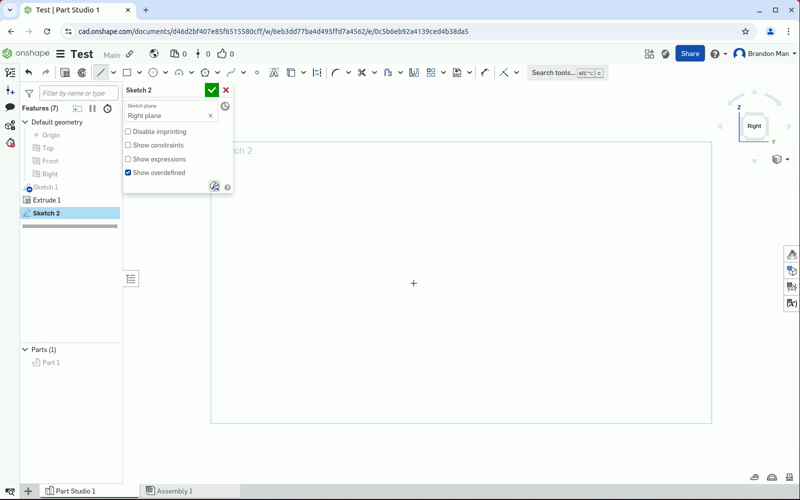
click(413, 282)
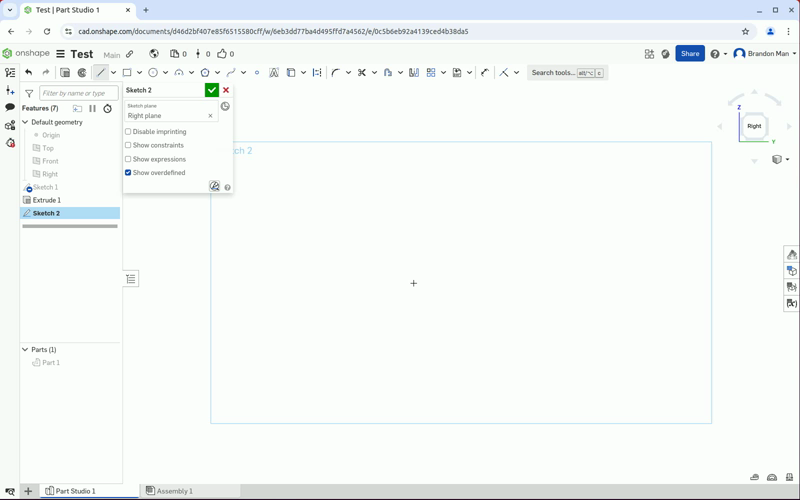
key_up(shift)
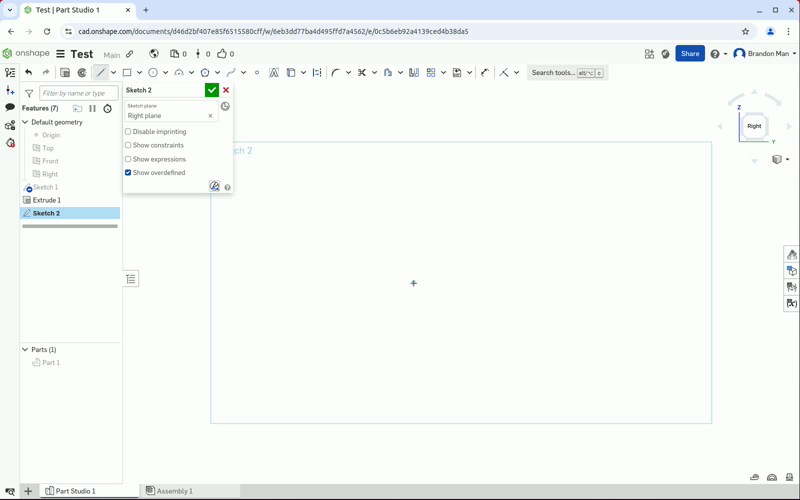
key_down(shift)
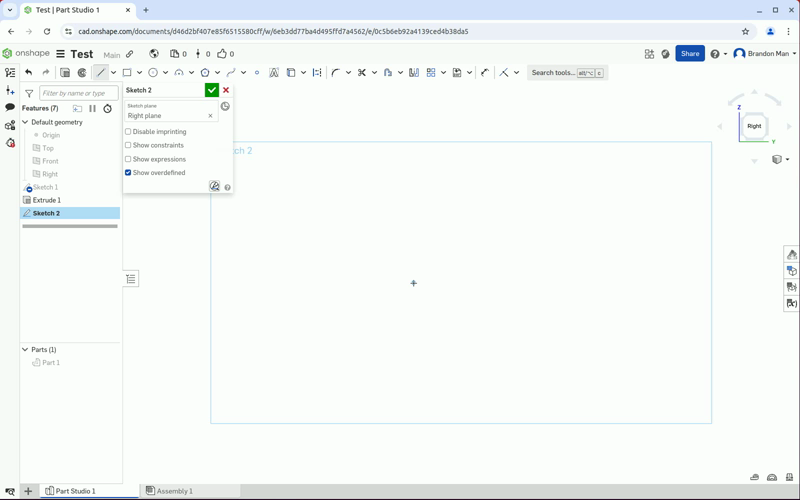
mouse_move(508, 282)
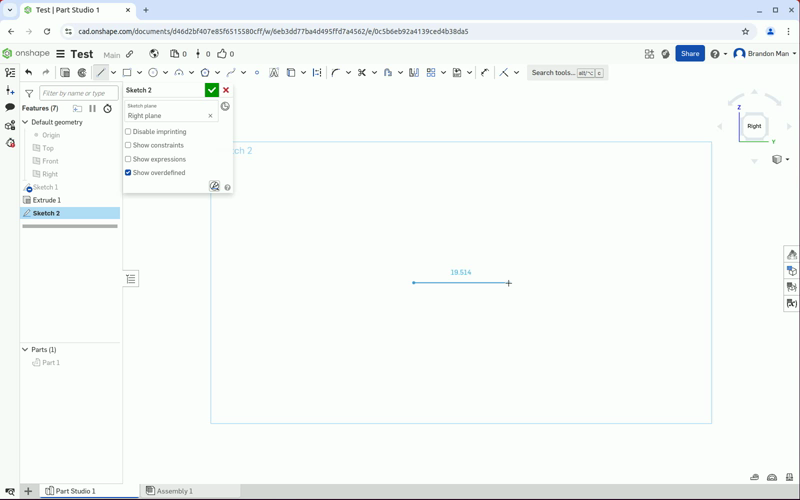
click(508, 282)
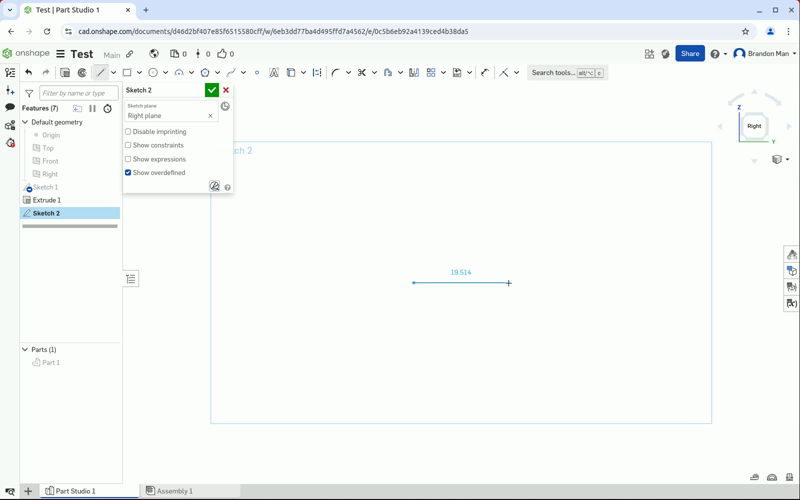
key_up(shift)
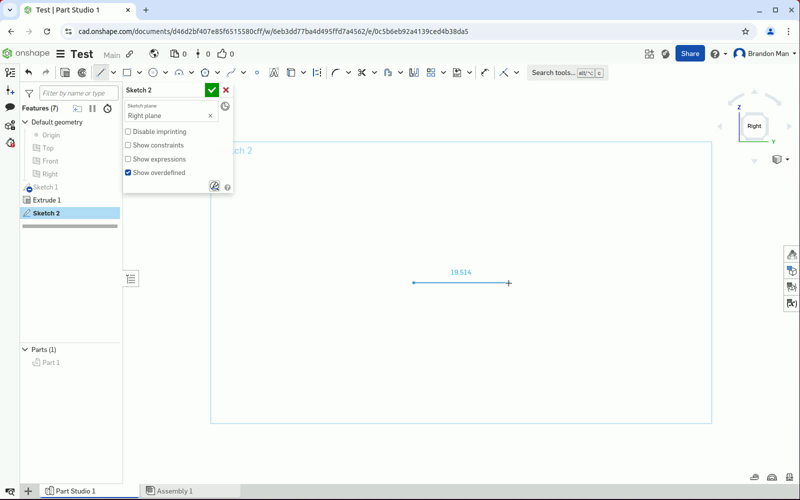
key_down(shift)
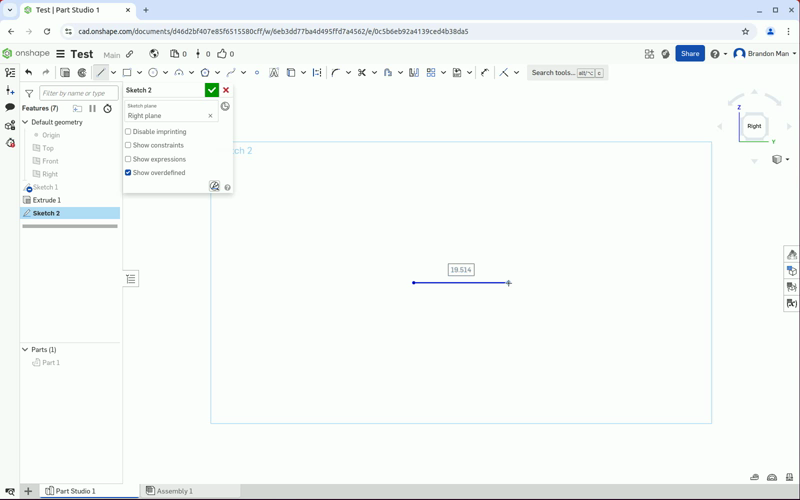
mouse_move(508, 170)
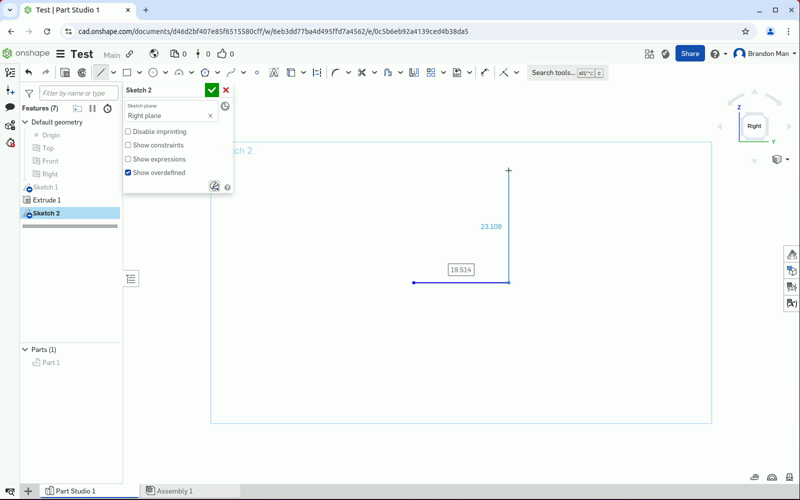
click(508, 170)
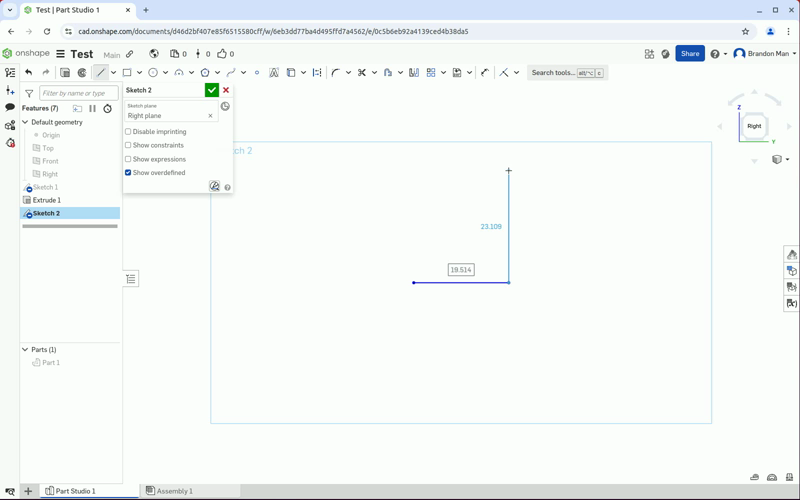
key_up(shift)
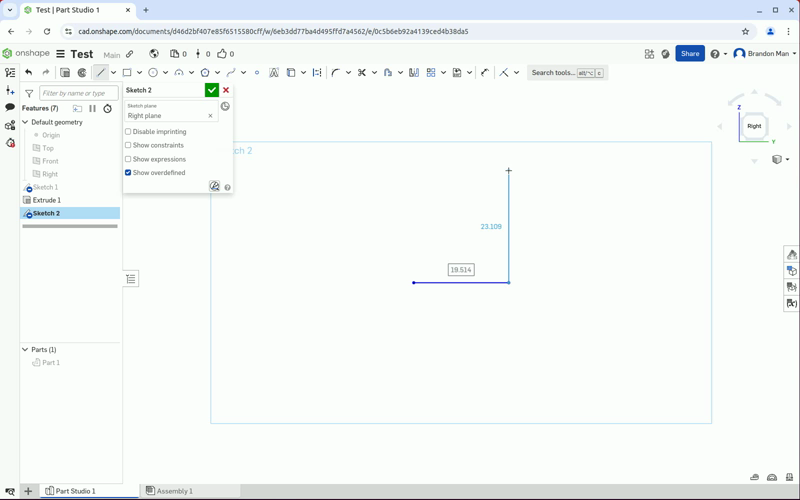
key_down(shift)
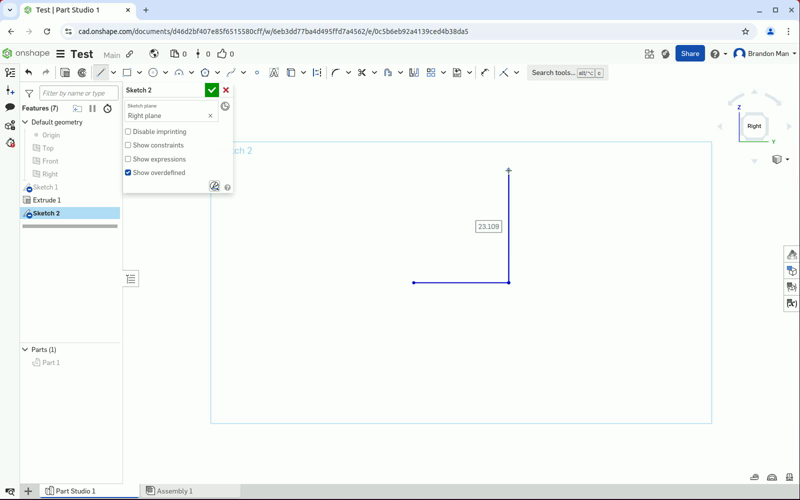
mouse_move(413, 170)
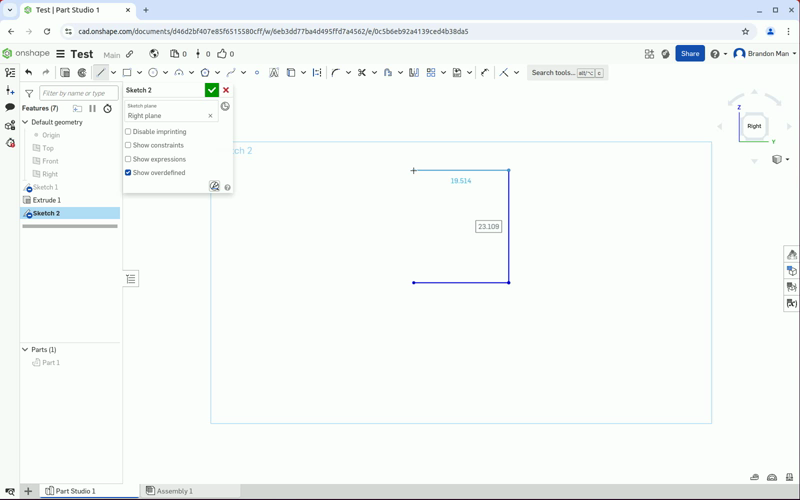
click(413, 170)
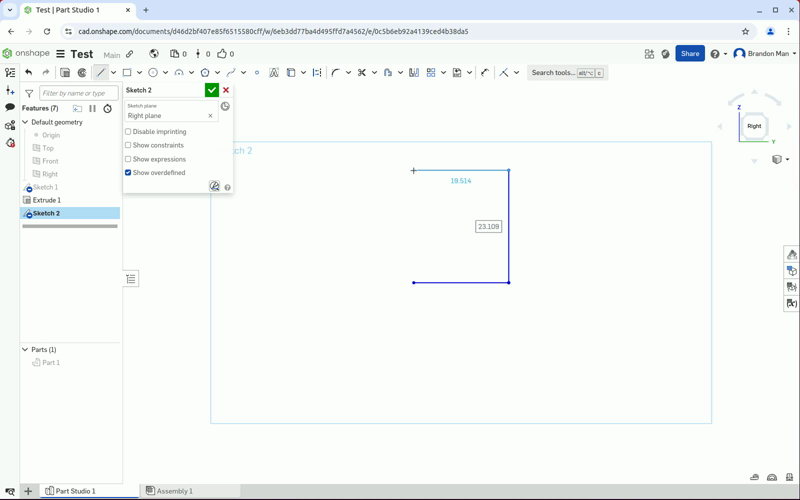
key_up(shift)
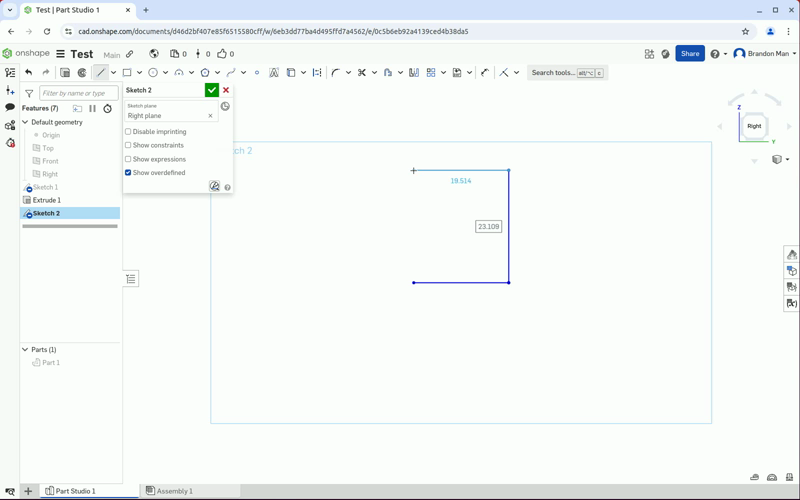
key_down(shift)
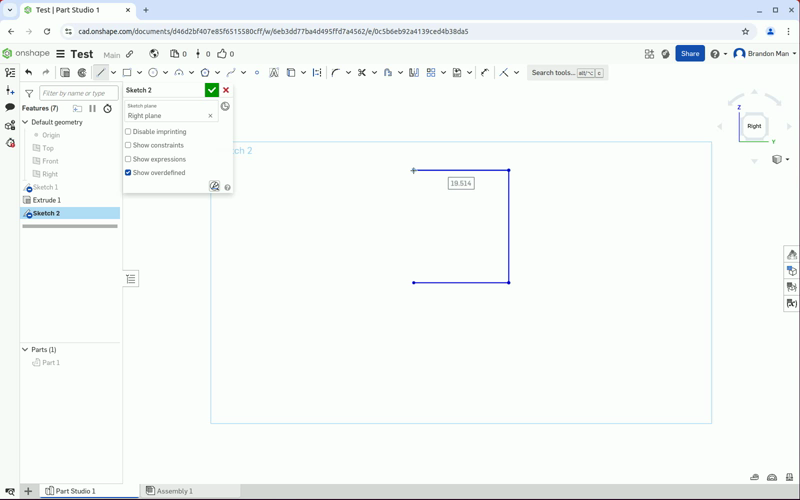
mouse_move(413, 282)
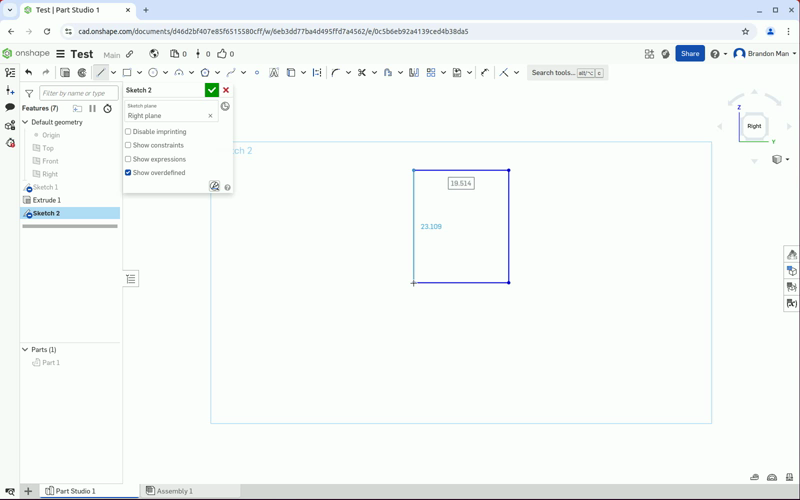
key_up(shift)
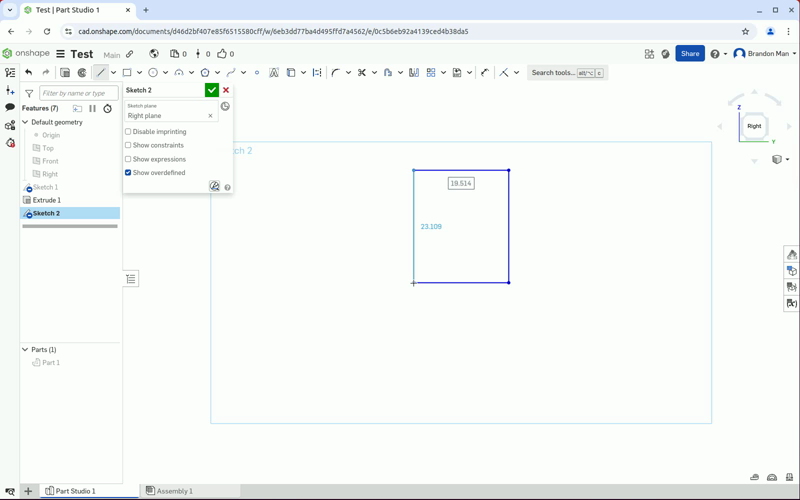
click(413, 282)
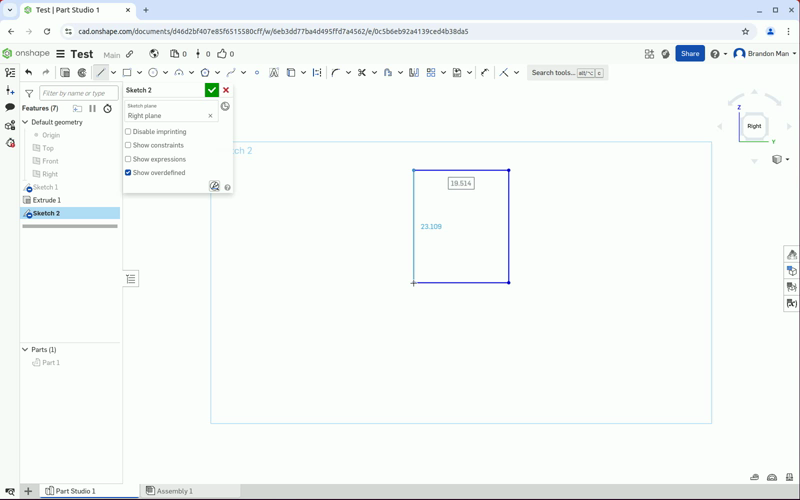
key(esc)
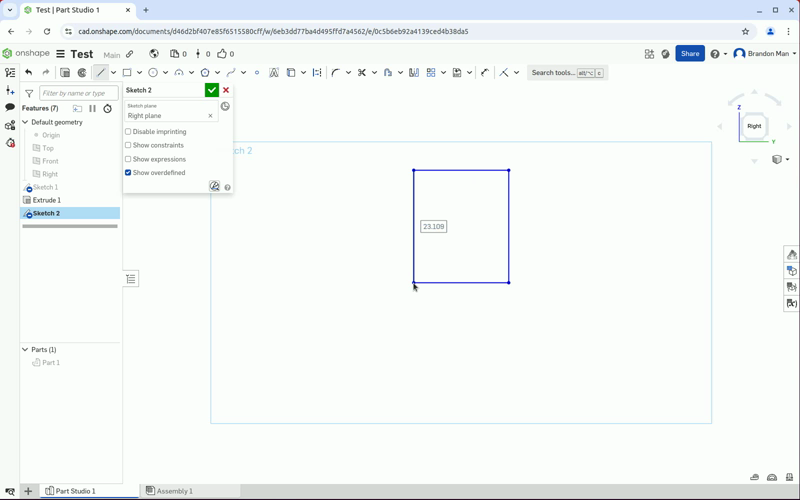
key(c)
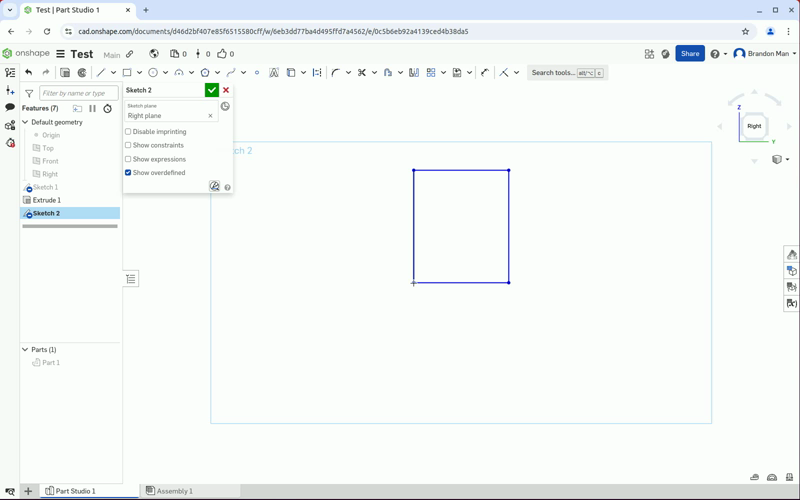
key_down(shift)
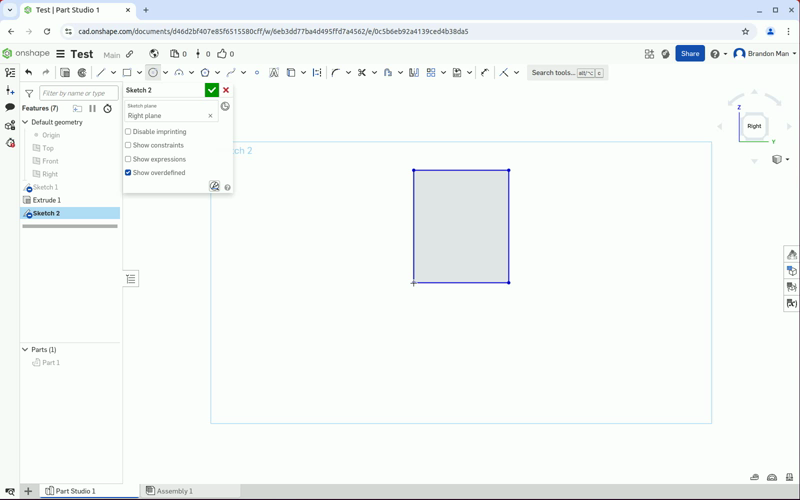
mouse_move(461, 210)
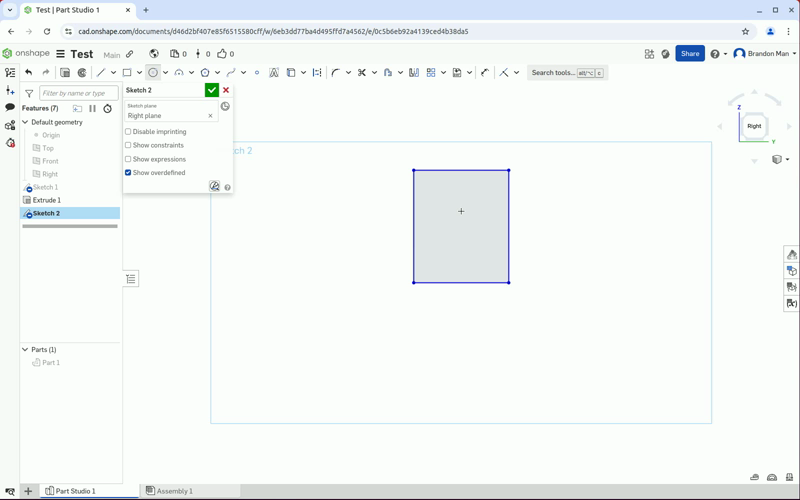
click(461, 210)
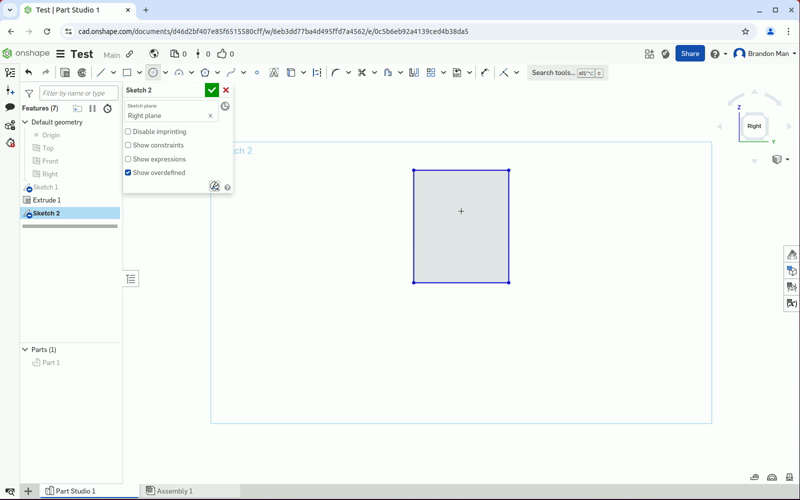
key_up(shift)
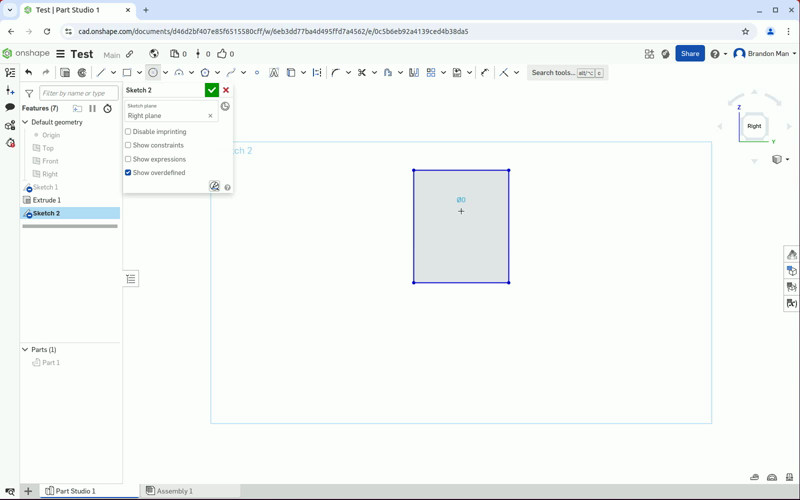
mouse_move(494, 210)
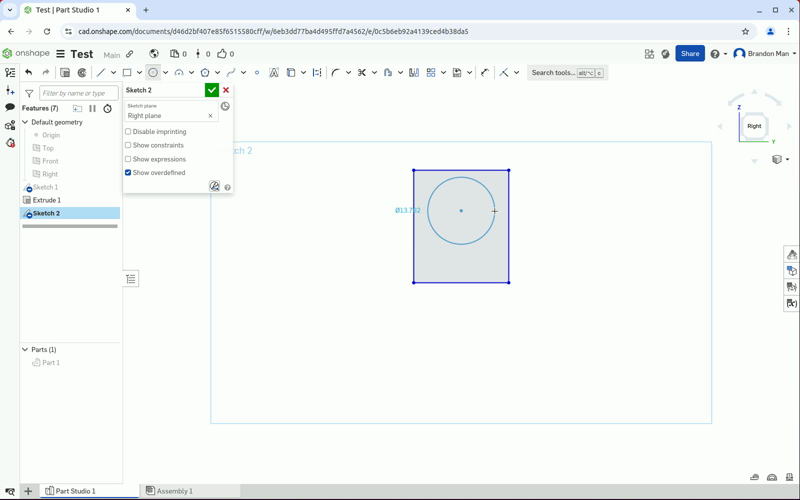
click(494, 210)
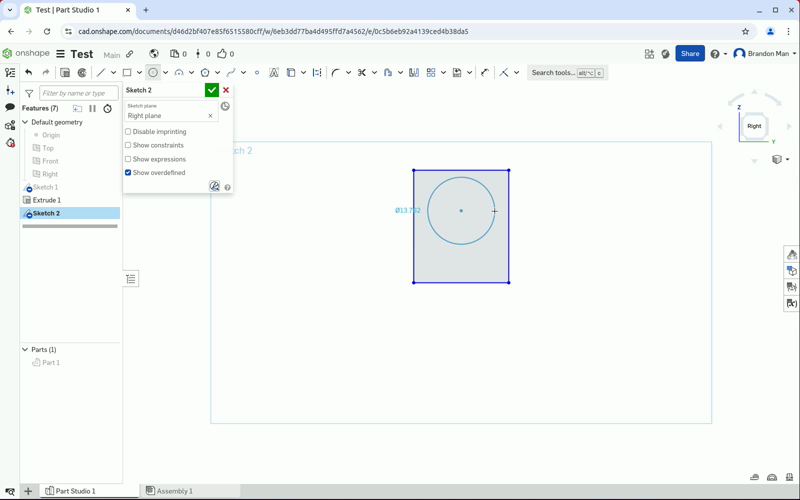
key(esc)
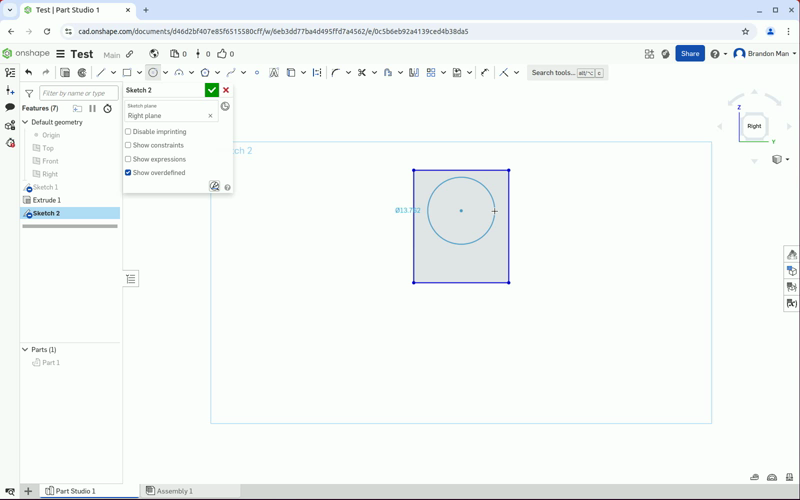
mouse_move(436, 247)
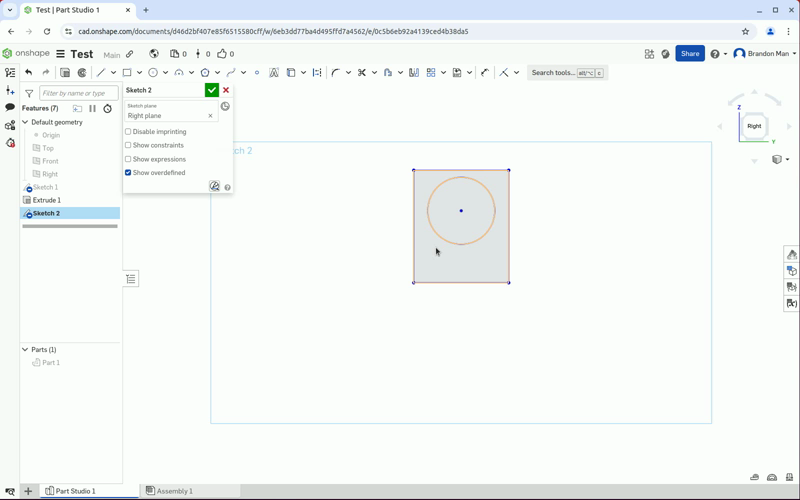
click(436, 247)
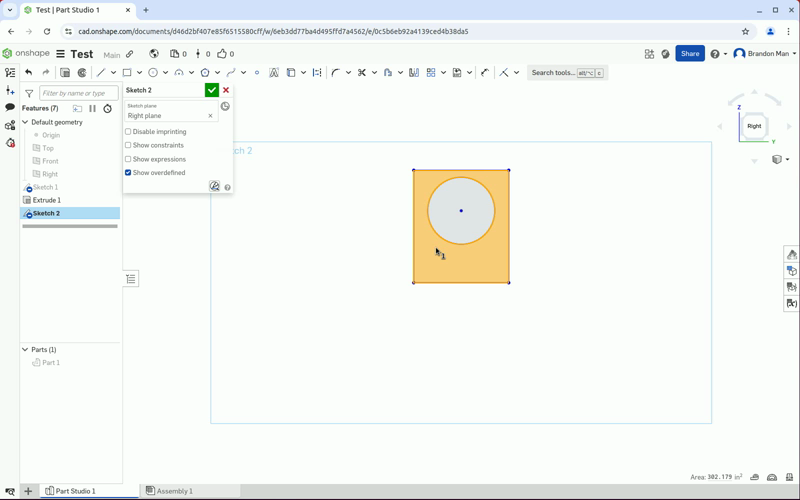
mouse_move(73, 352)
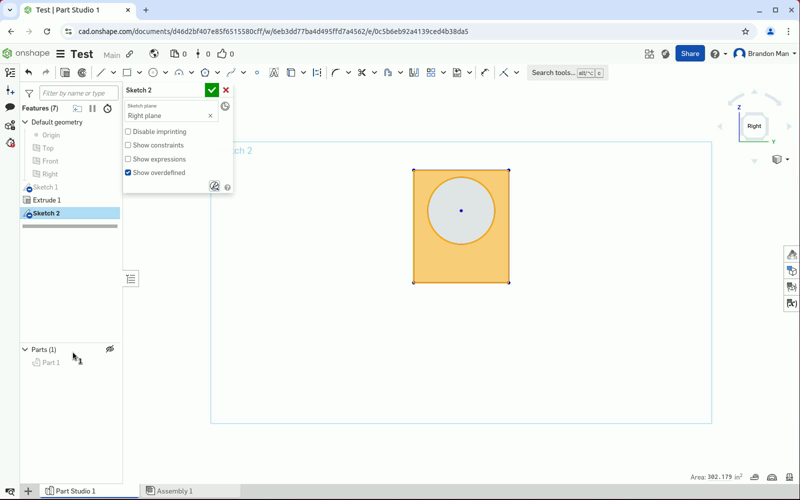
key(shift+y)
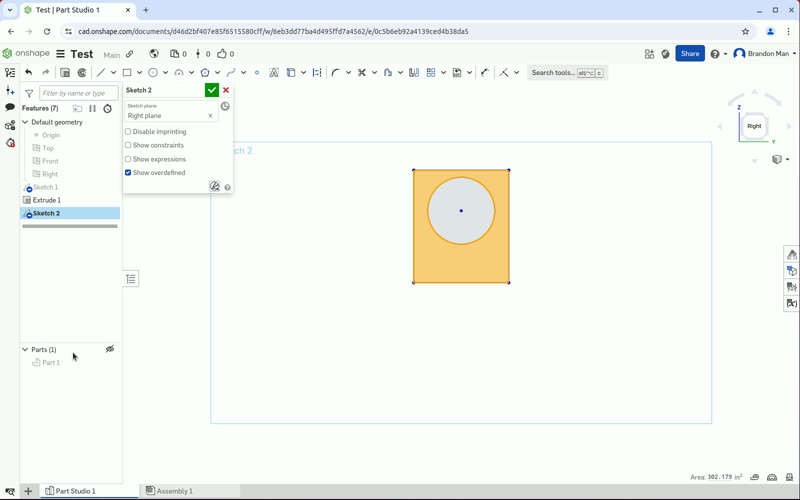
key(shift+e)
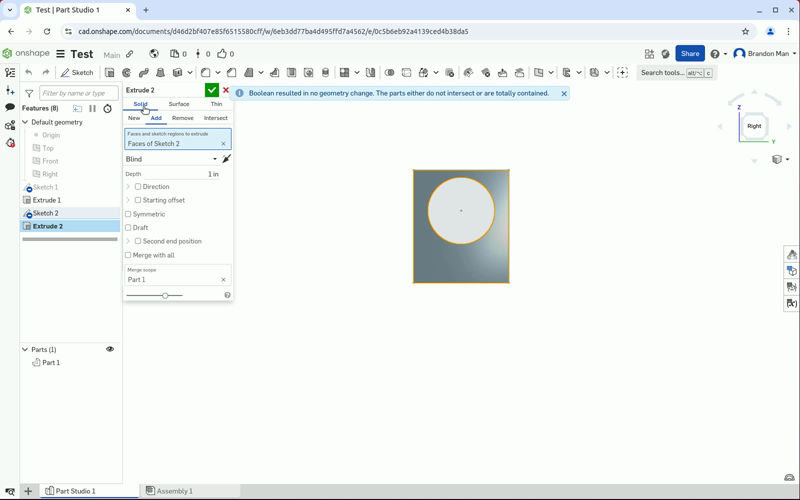
mouse_move(143, 106)
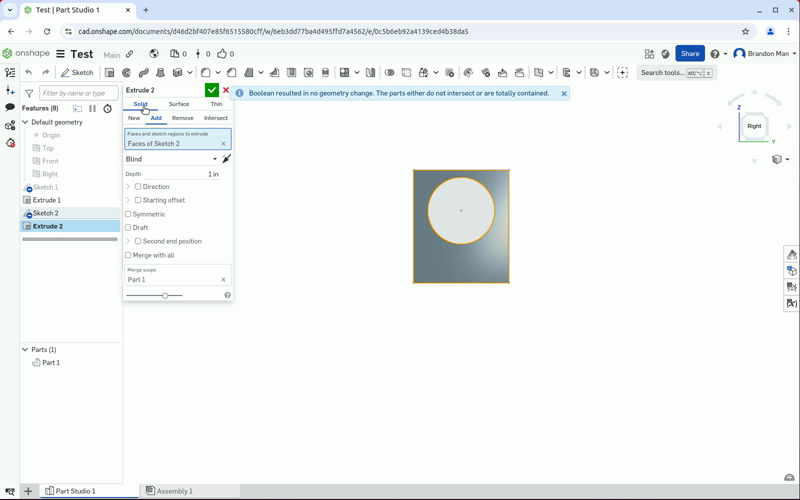
click(143, 106)
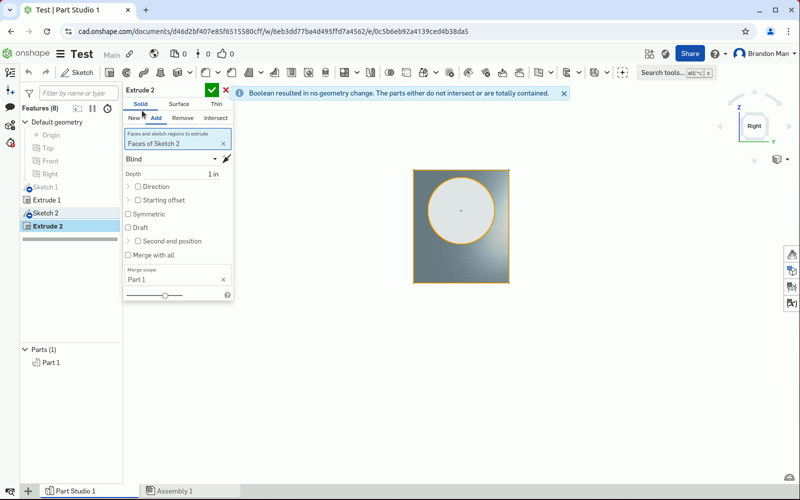
mouse_move(137, 120)
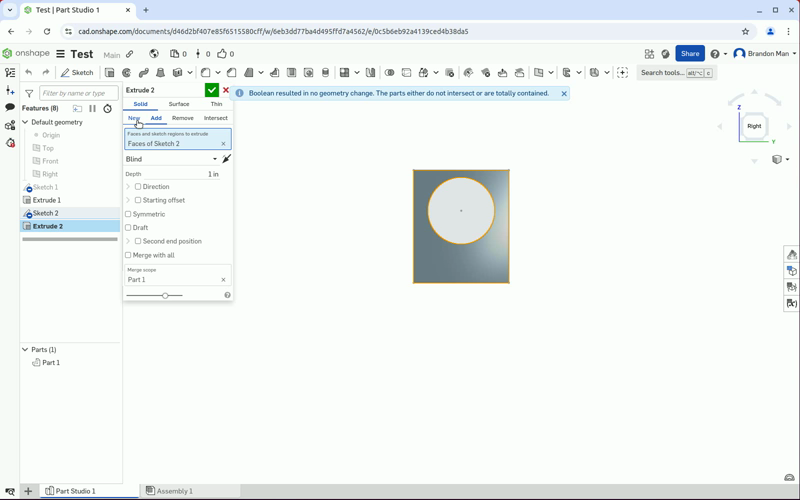
click(137, 120)
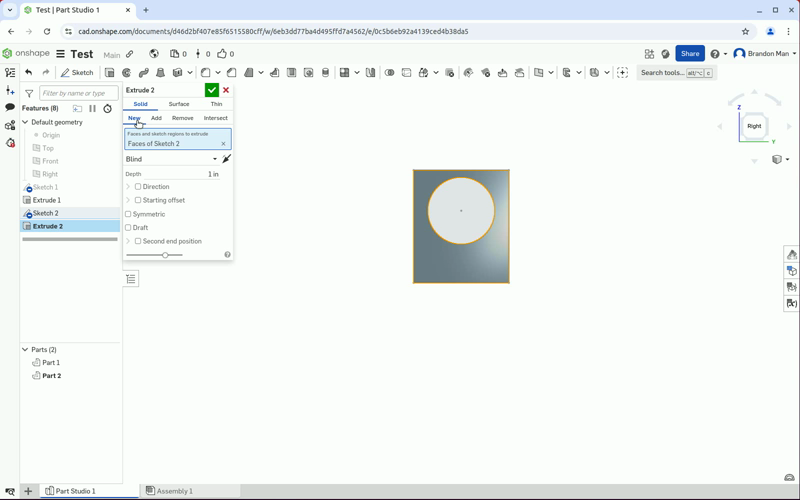
key(tab, 4)
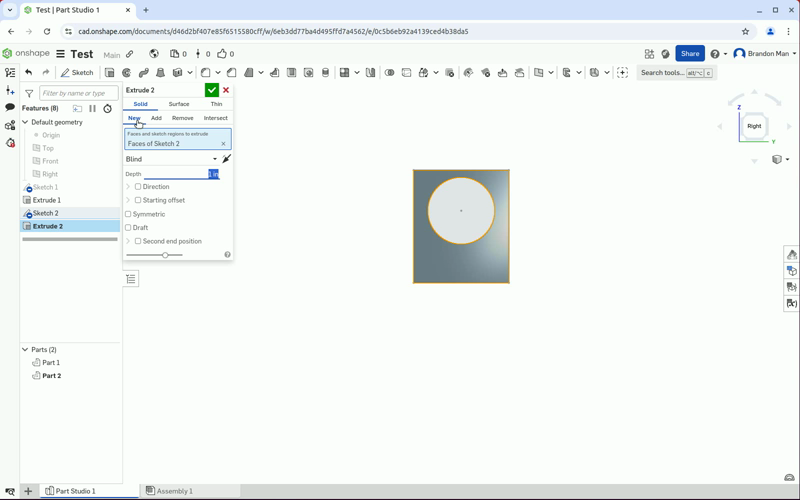
text(-1.444)
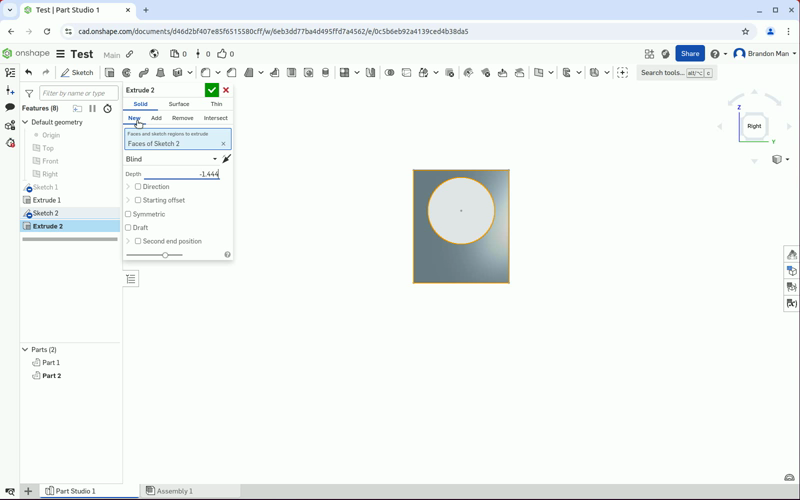
key(enter)
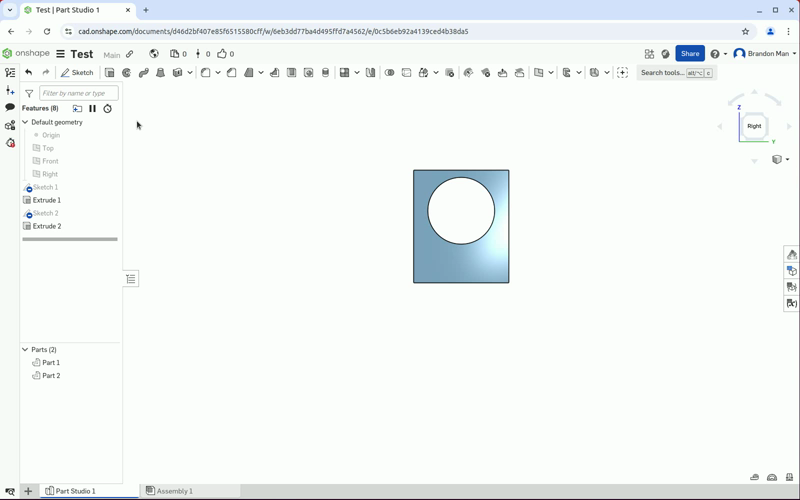
key(shift+h)
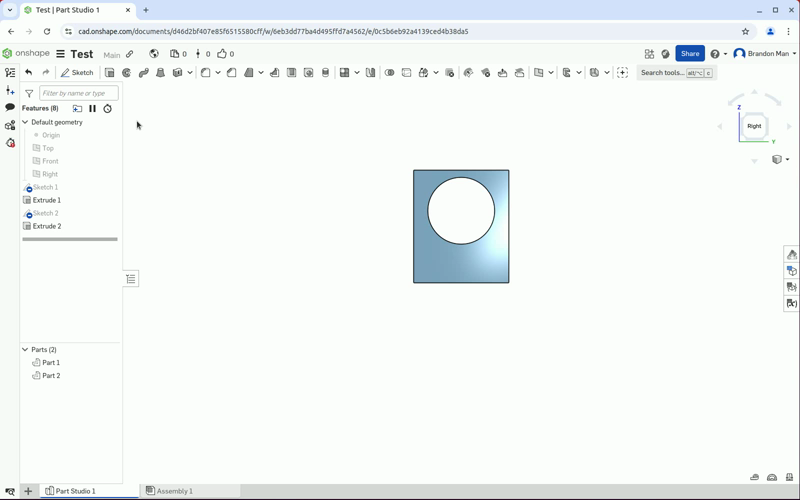
key(shift+h)
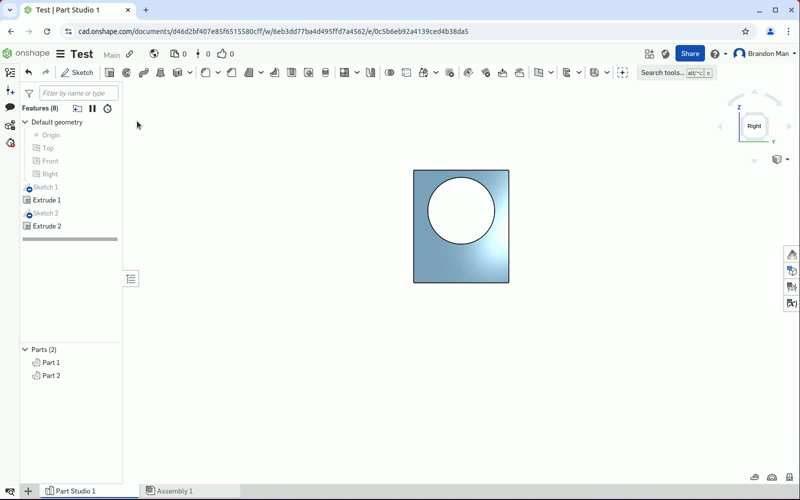
mouse_move(73, 189)
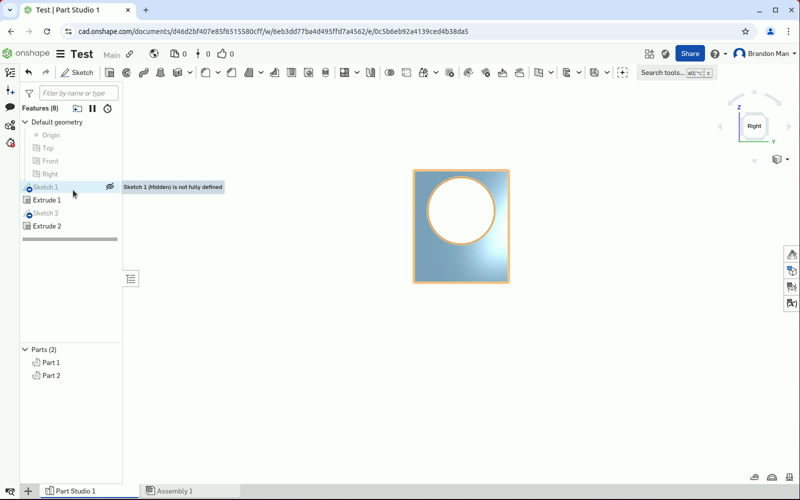
click(73, 189)
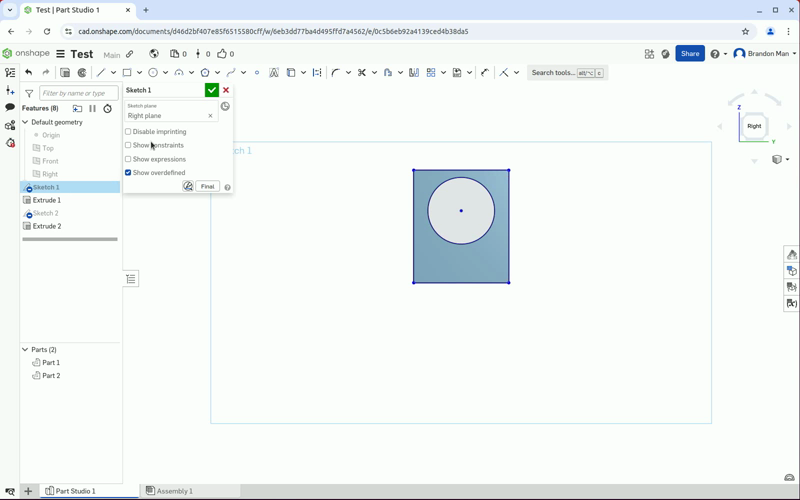
mouse_move(229, 92)
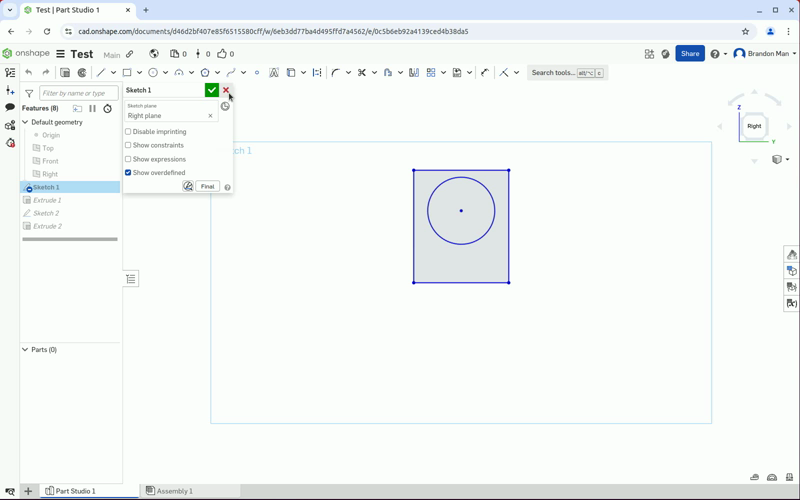
click(229, 92)
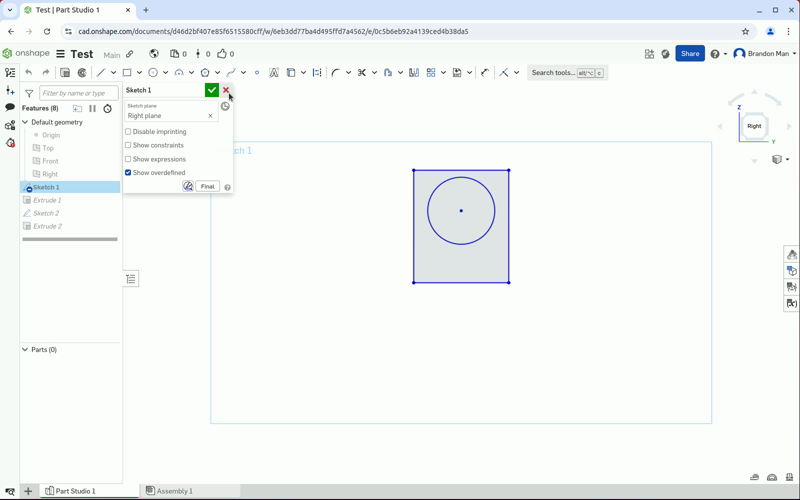
key(shift+s)
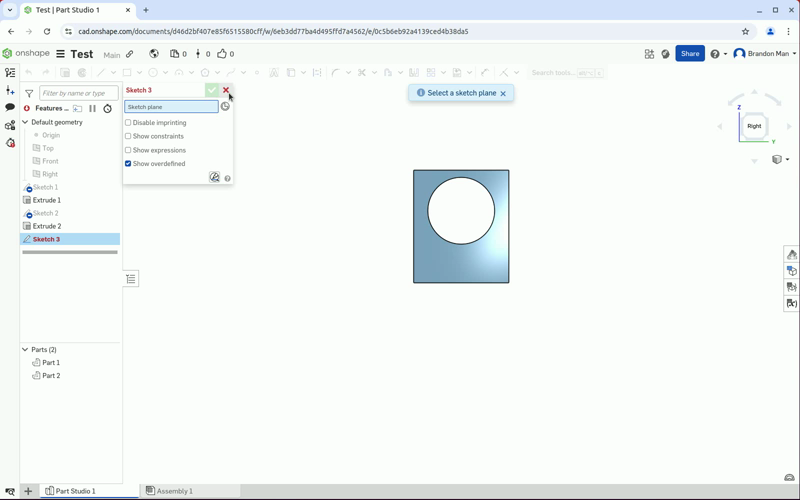
mouse_move(73, 176)
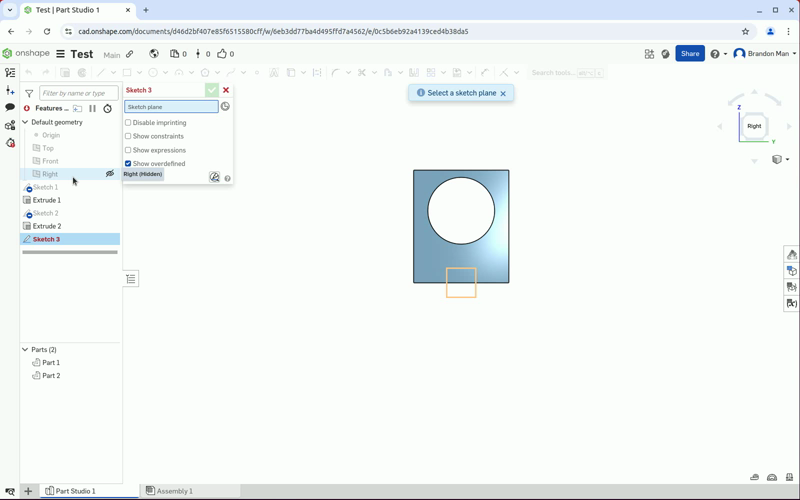
click(73, 176)
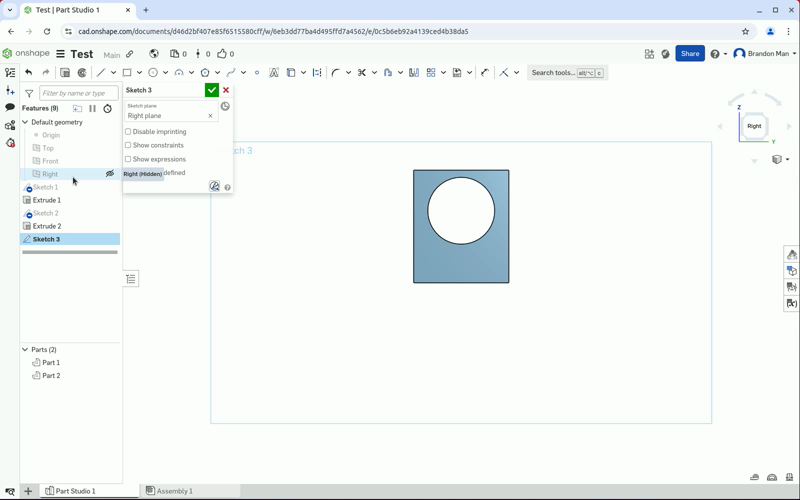
mouse_move(73, 352)
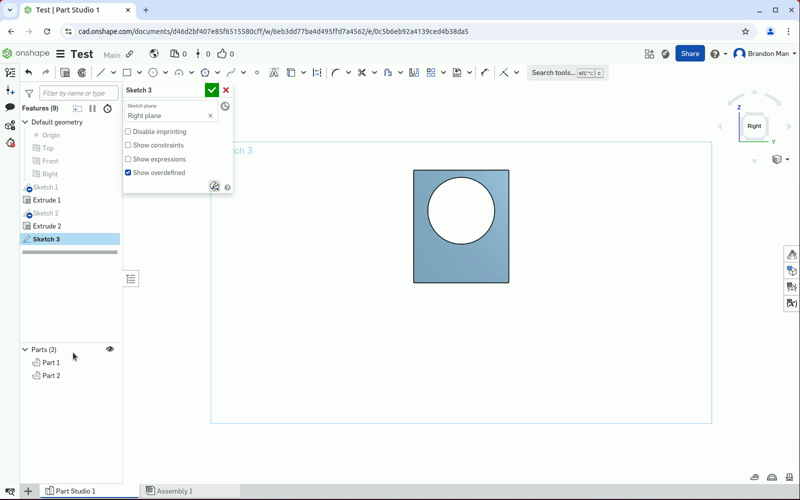
key(y)
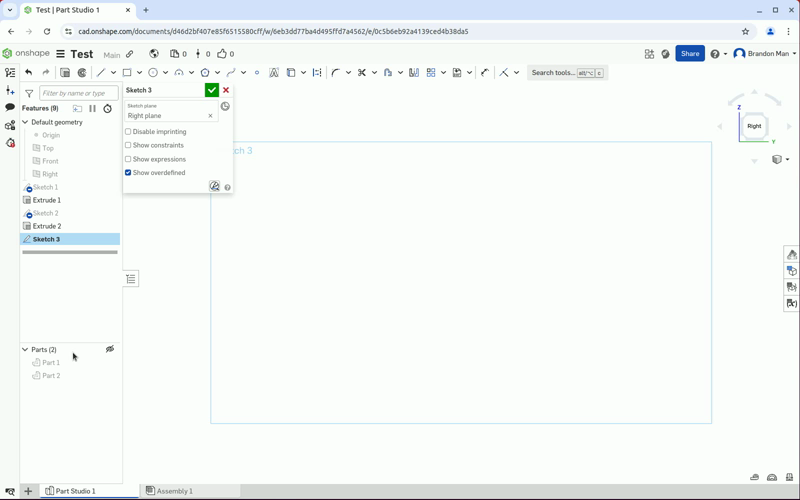
key(c)
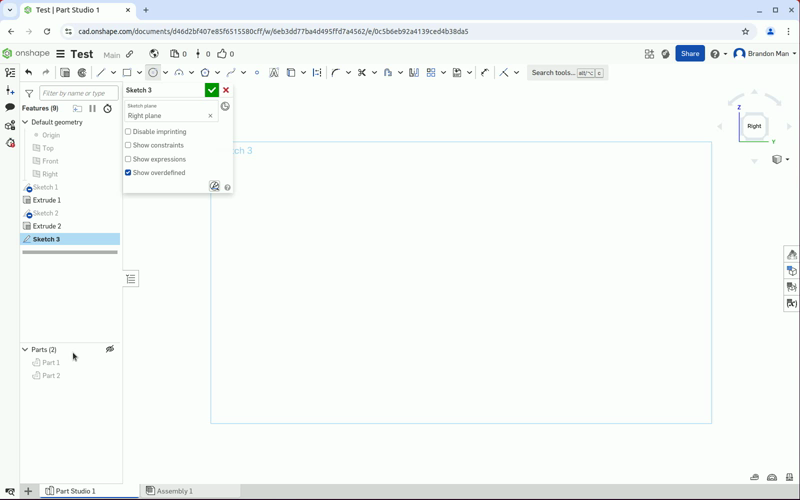
key_down(shift)
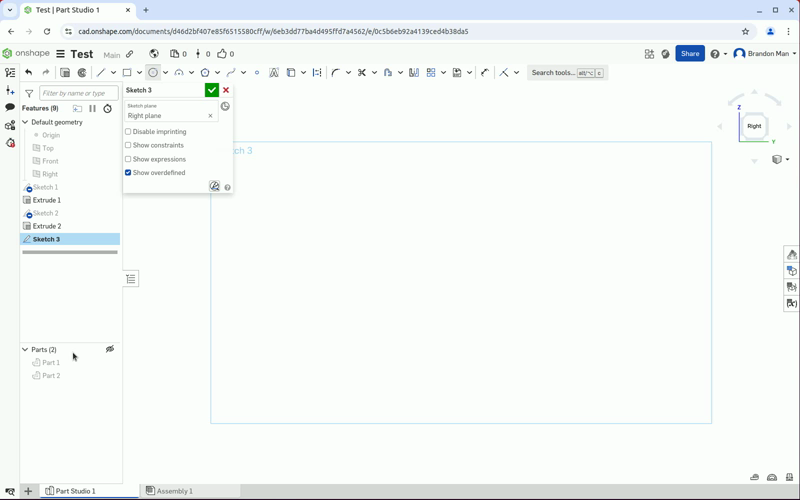
mouse_move(461, 211)
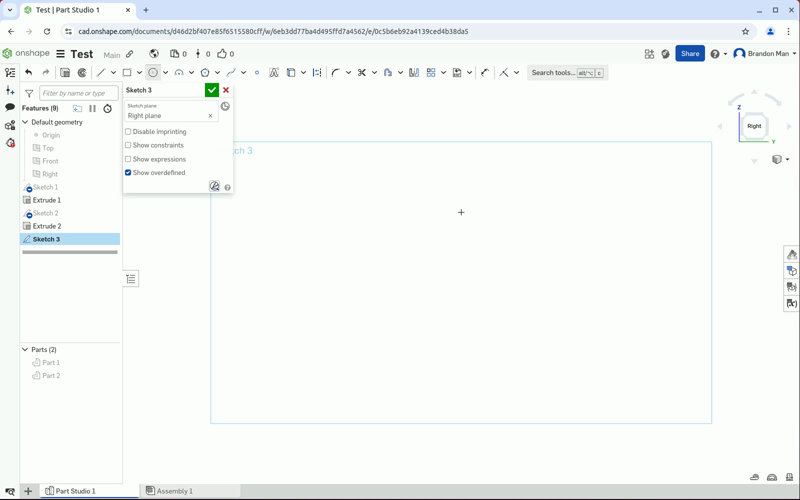
click(461, 211)
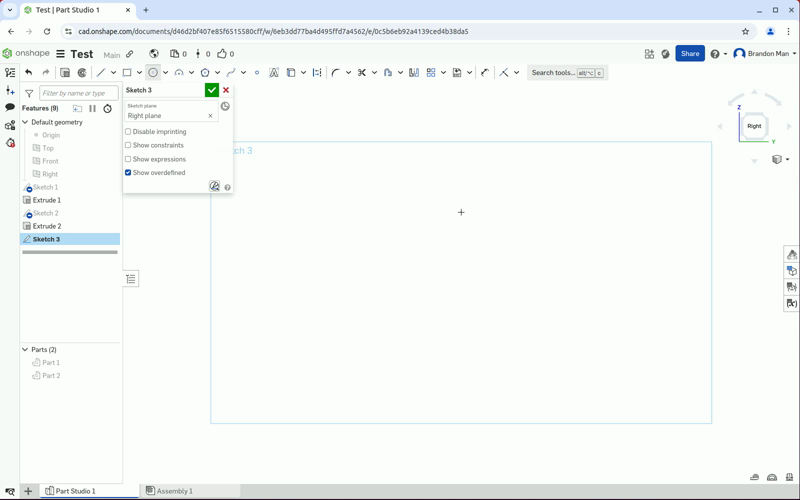
key_up(shift)
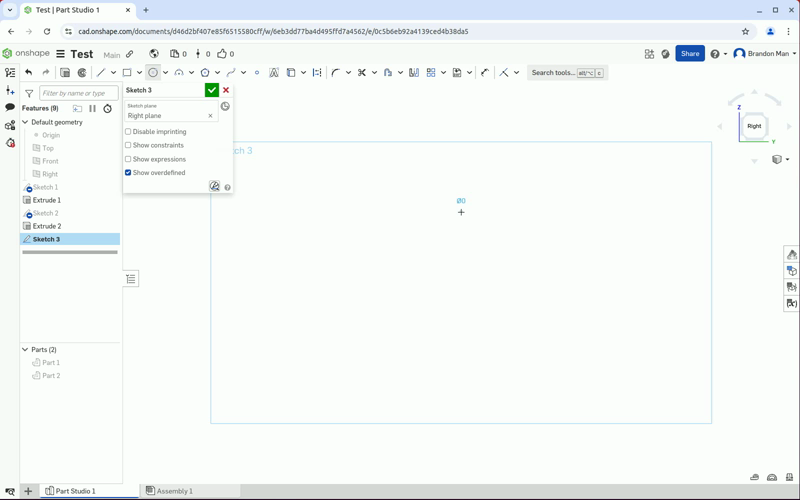
mouse_move(495, 211)
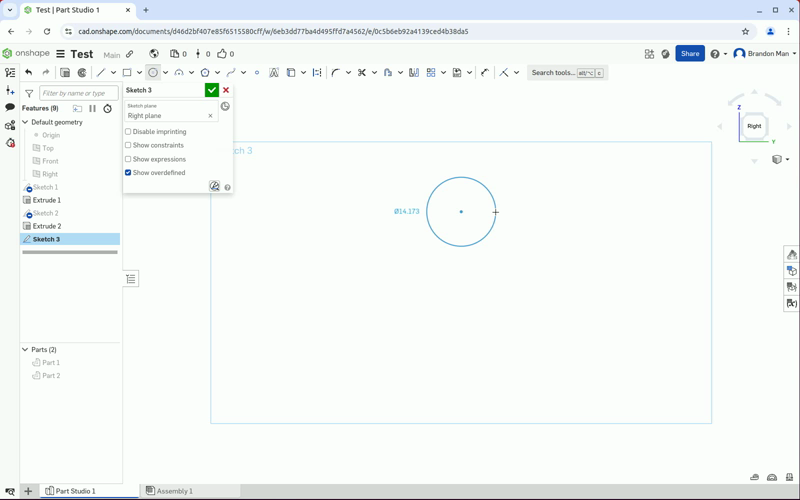
click(495, 211)
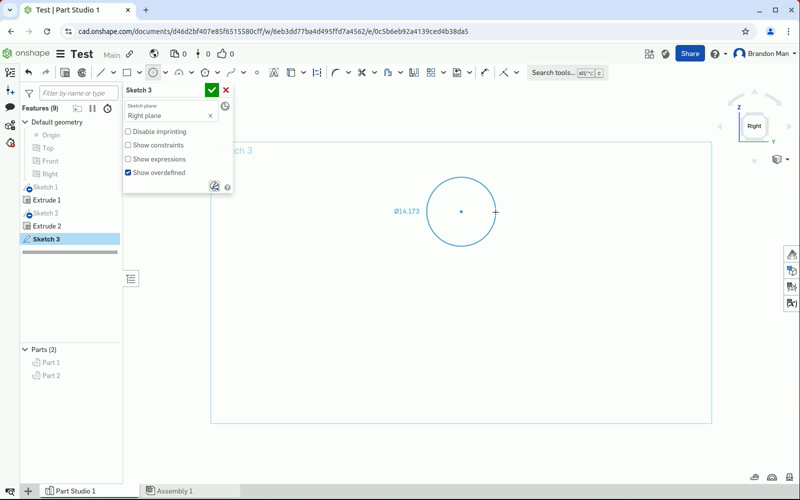
key(esc)
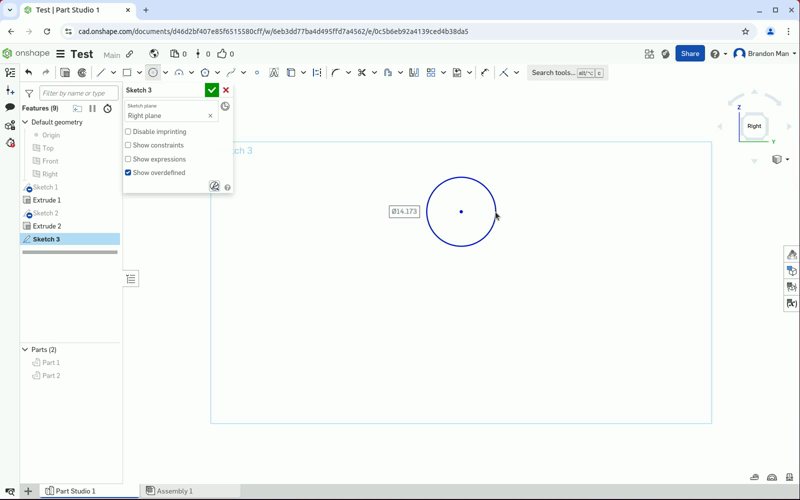
key(c)
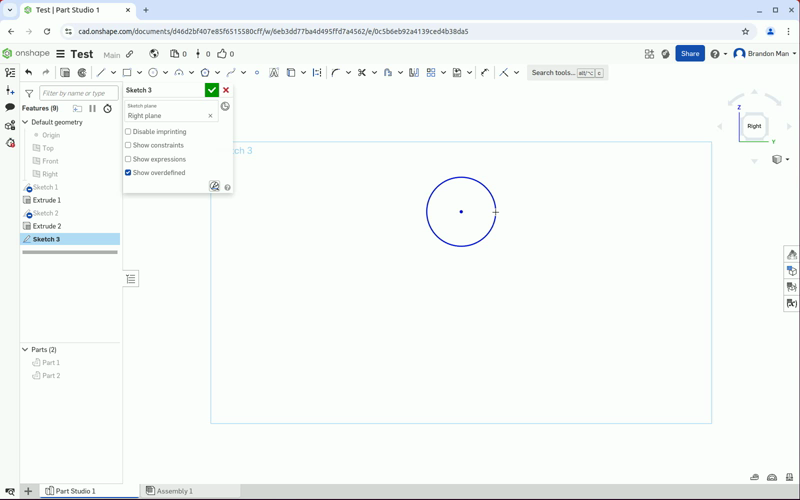
key_down(shift)
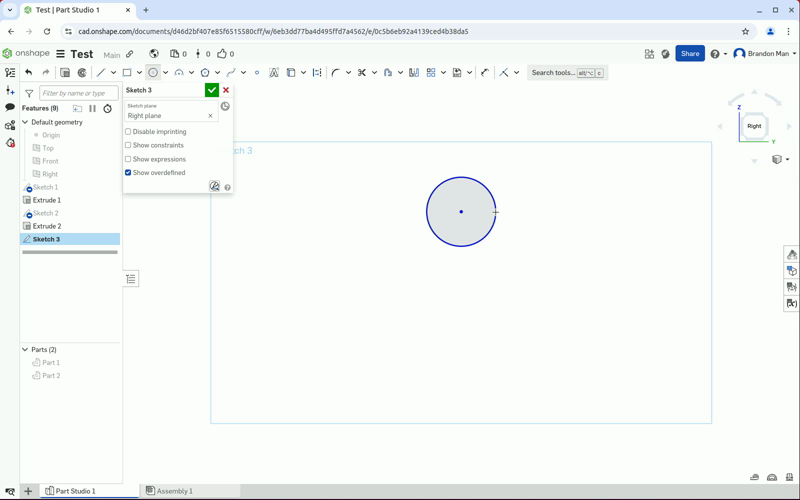
mouse_move(461, 211)
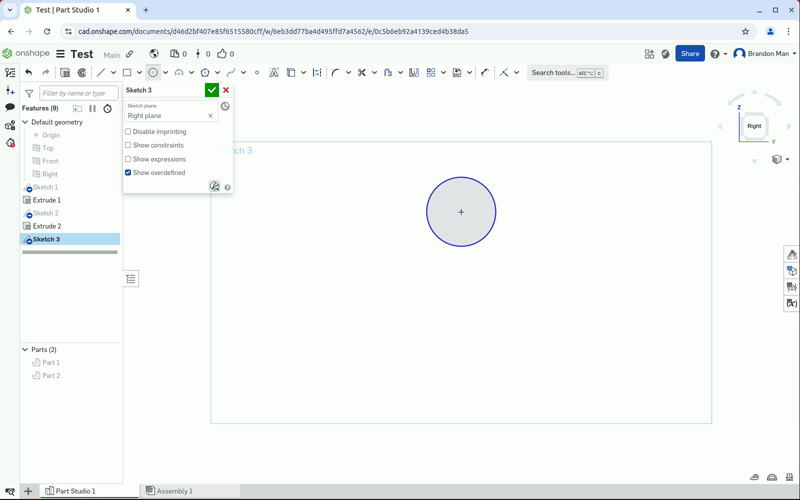
click(461, 211)
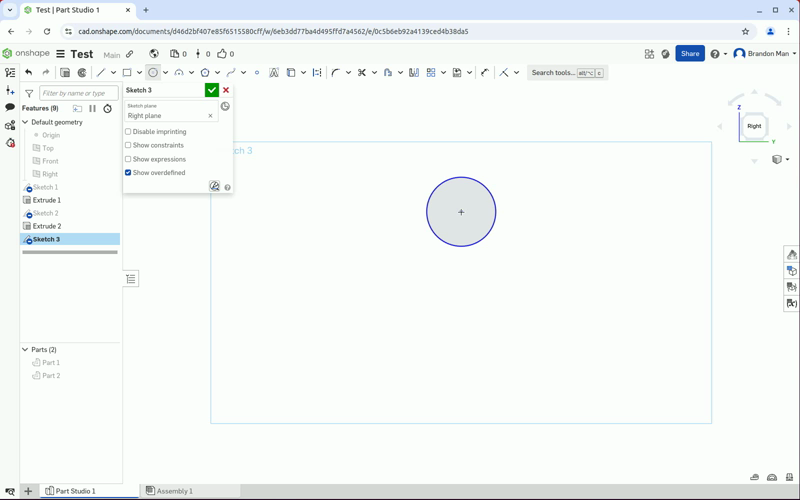
key_up(shift)
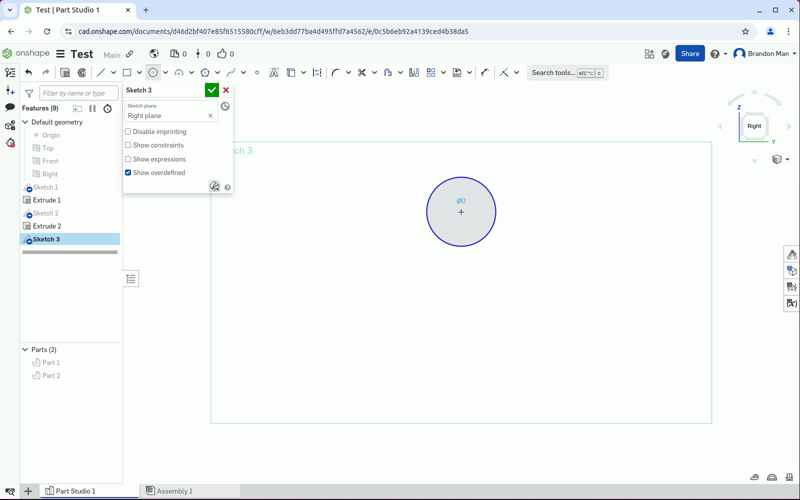
mouse_move(478, 211)
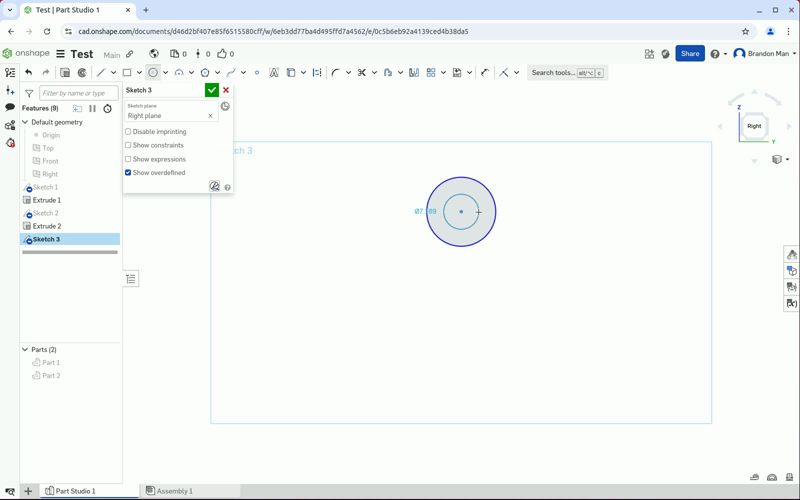
click(478, 211)
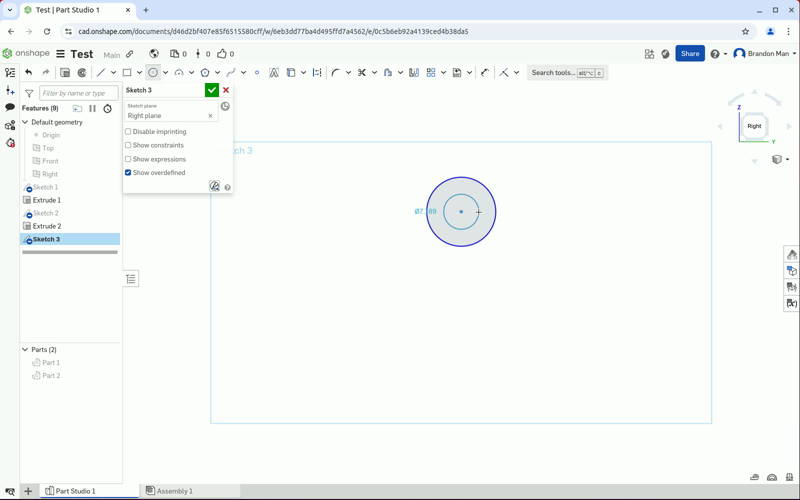
key(esc)
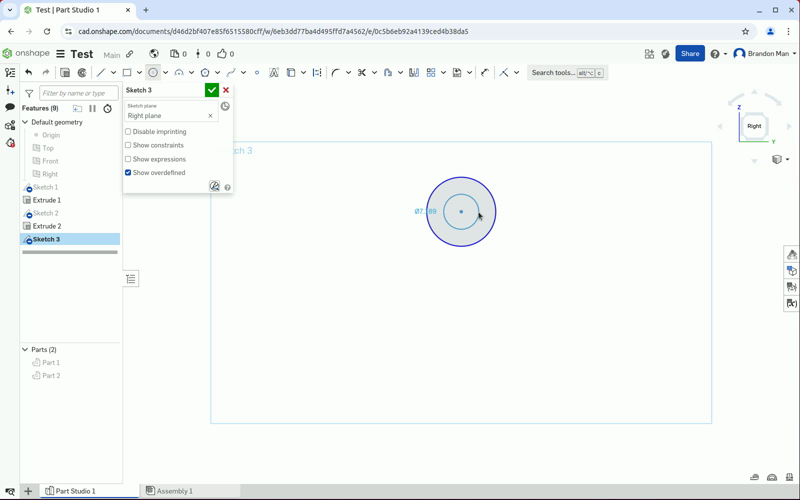
mouse_move(457, 182)
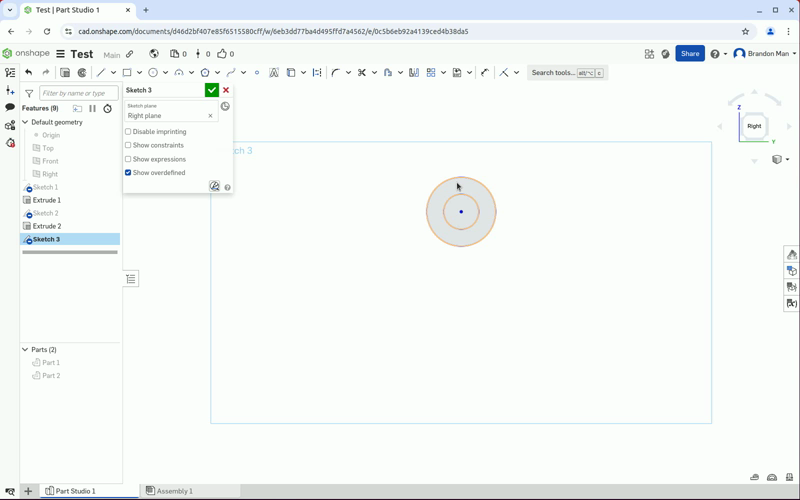
click(457, 182)
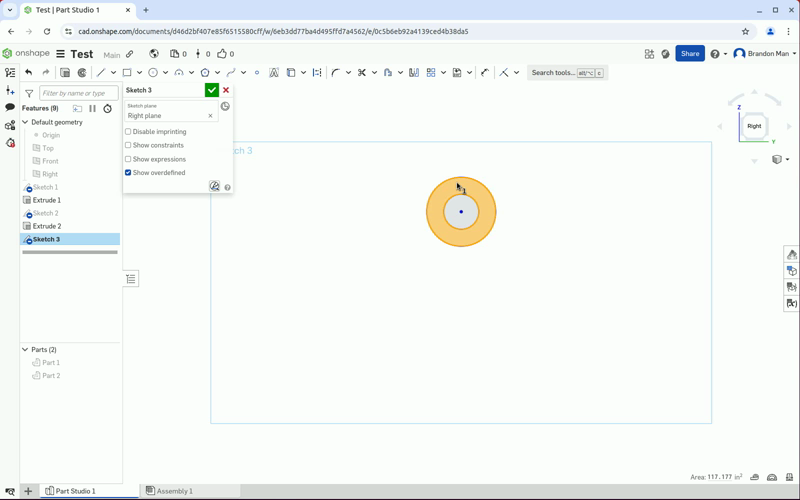
mouse_move(73, 352)
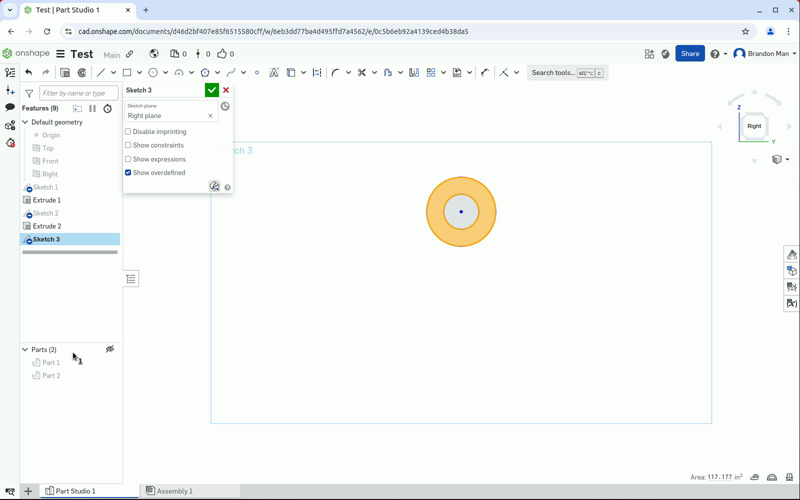
key(shift+y)
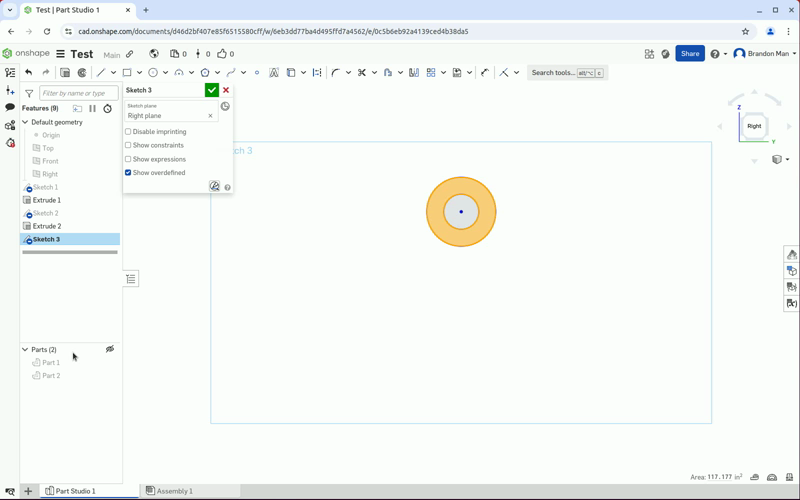
key(shift+e)
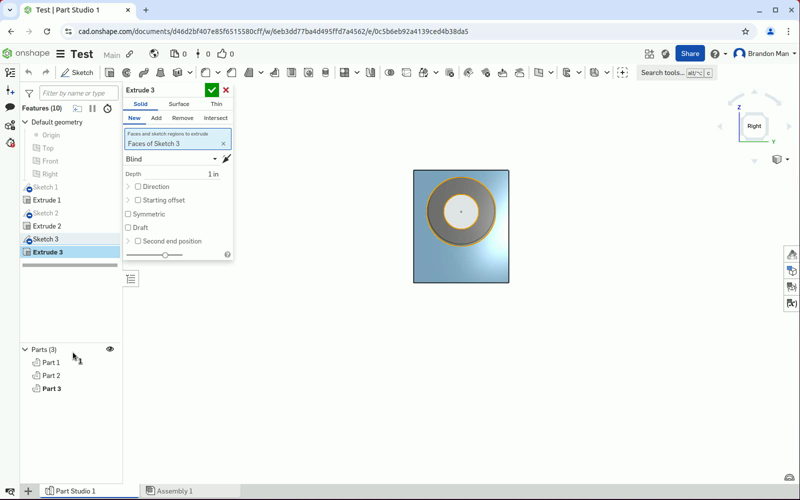
mouse_move(143, 106)
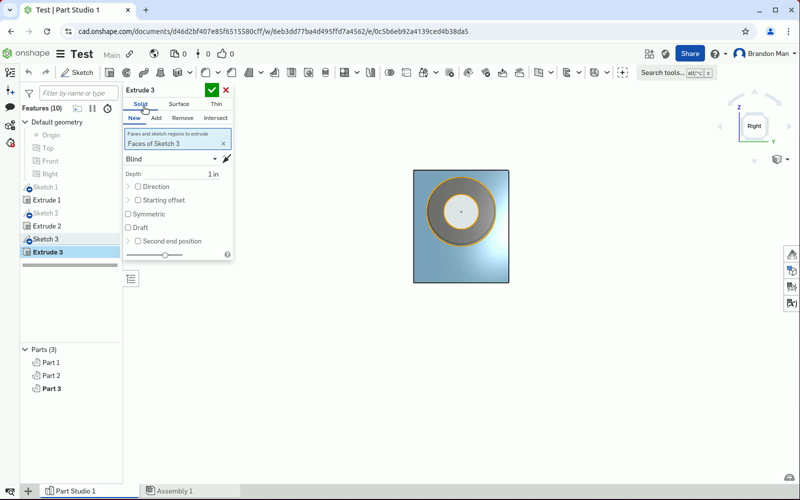
click(143, 106)
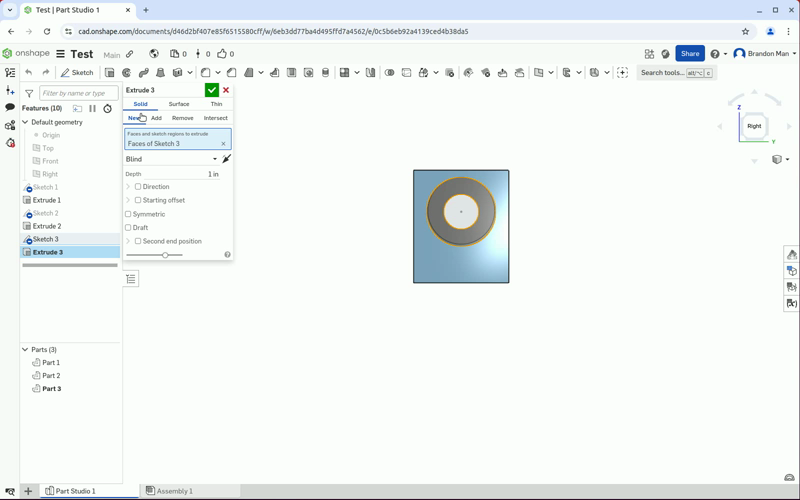
mouse_move(137, 120)
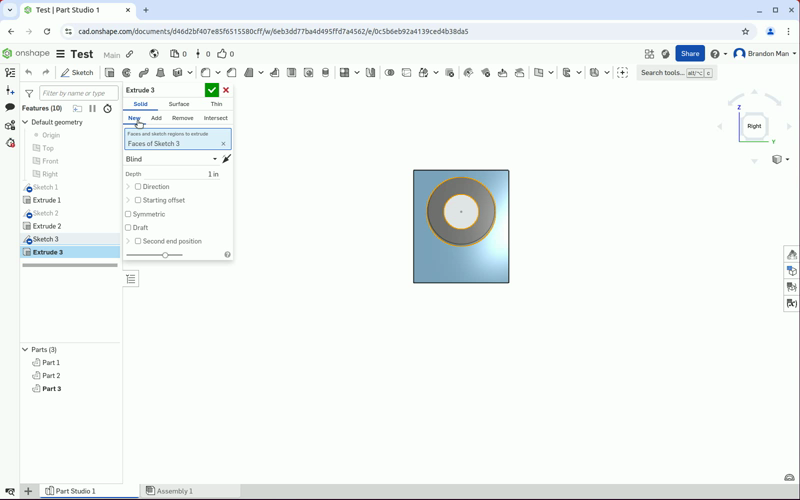
click(137, 120)
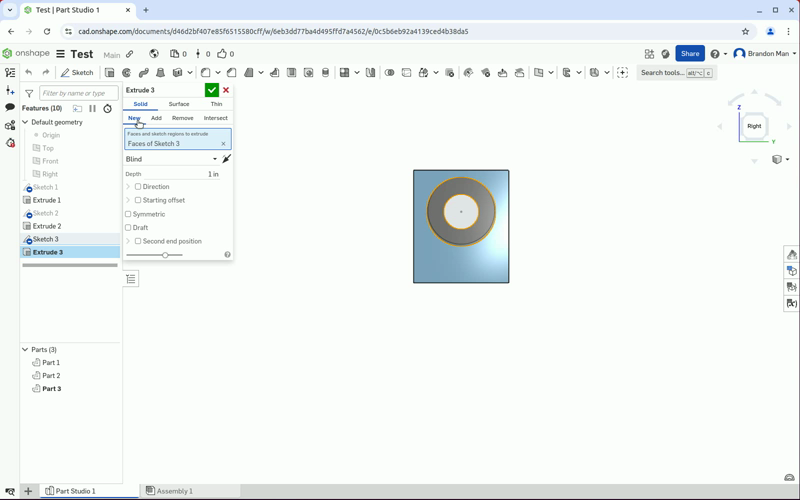
key(tab, 4)
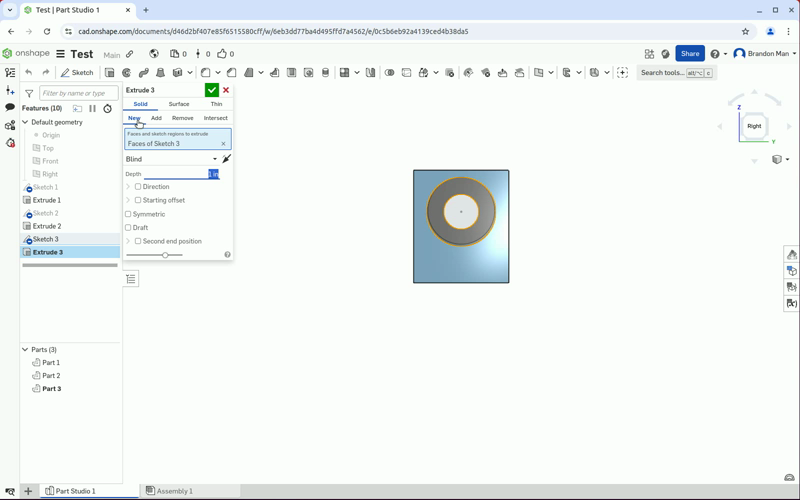
text(-1.444)
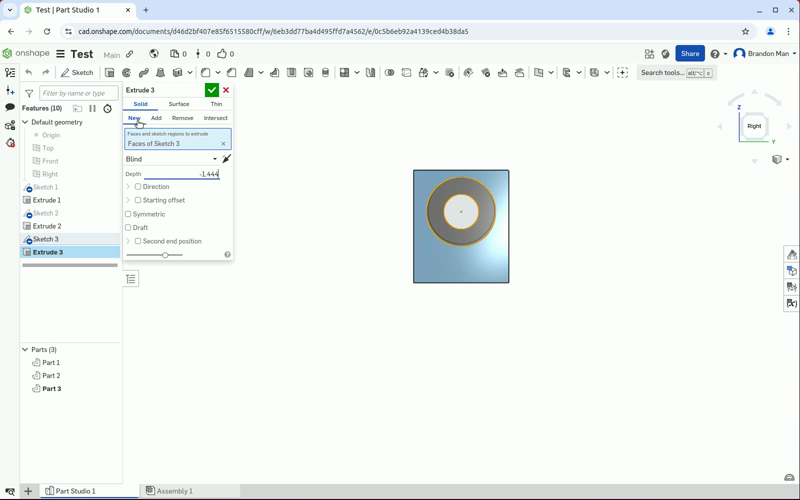
key(enter)
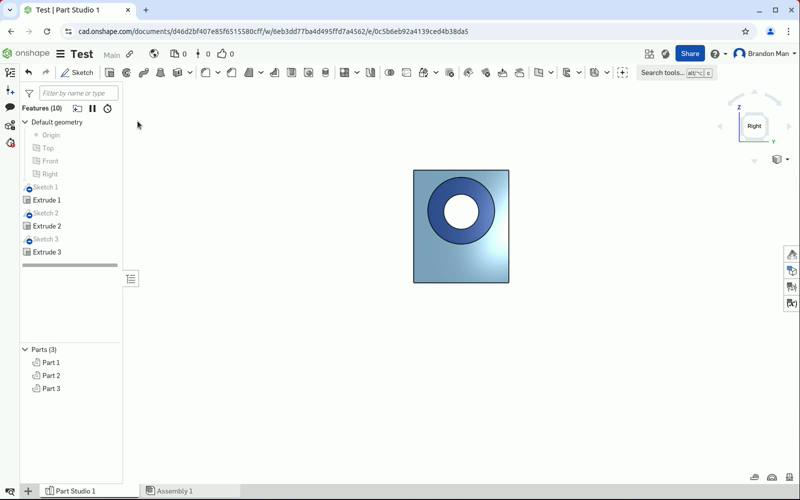
key(shift+h)
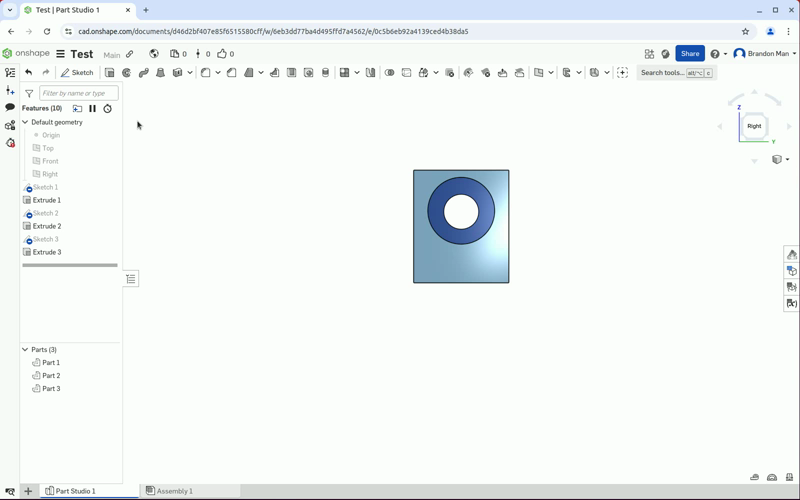
key(shift+h)
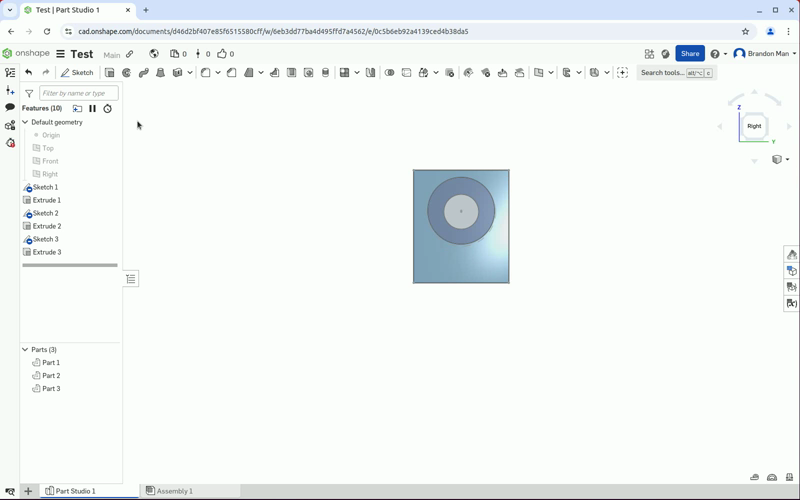
key(shift+7)
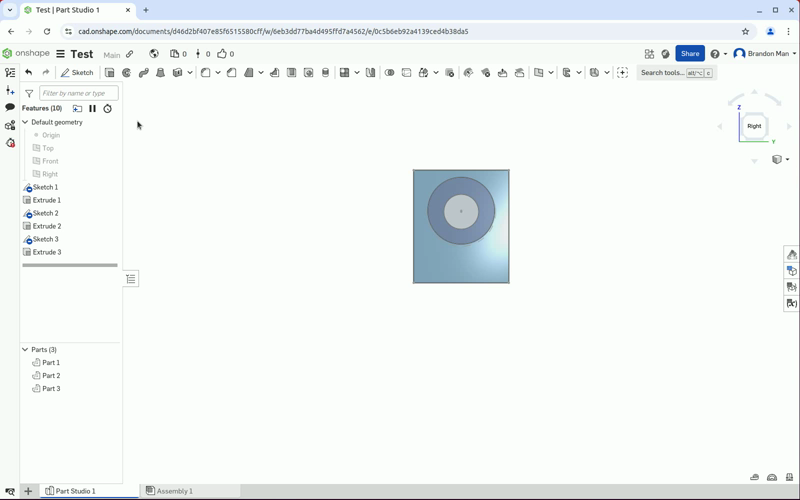
key(right, 2)
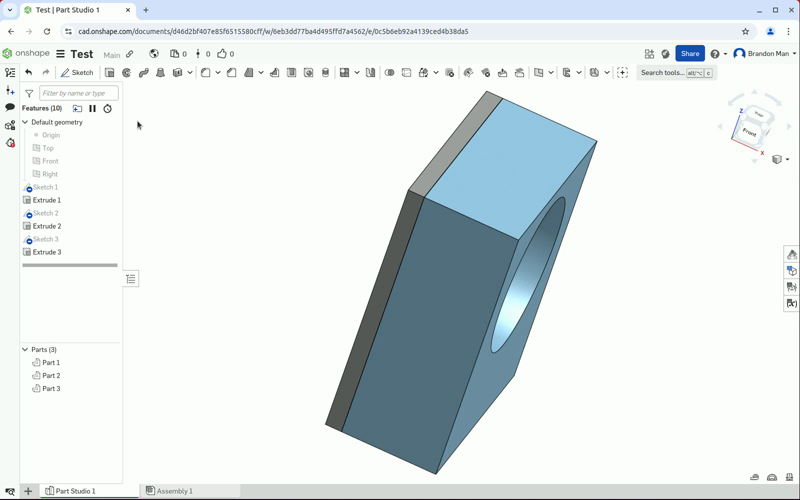
key(down, 2)
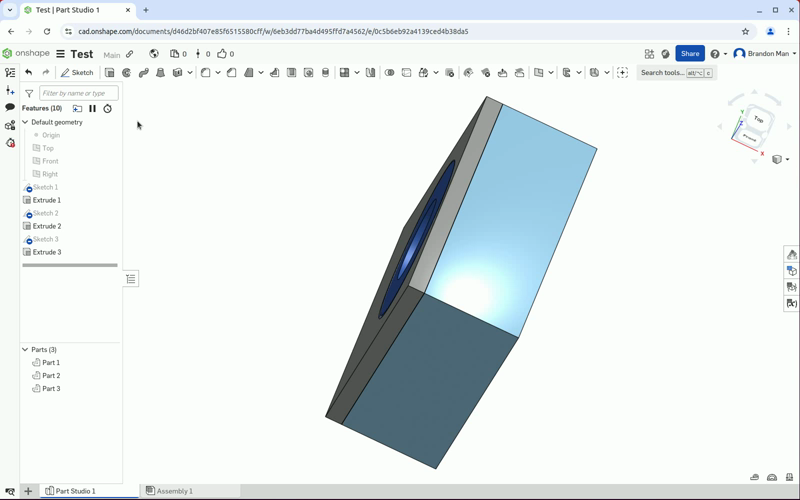
key(up, 2)
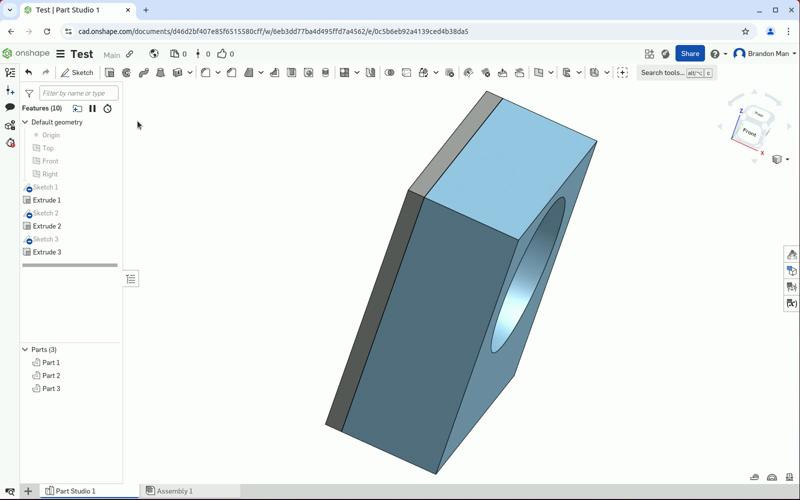
key(left, 2)
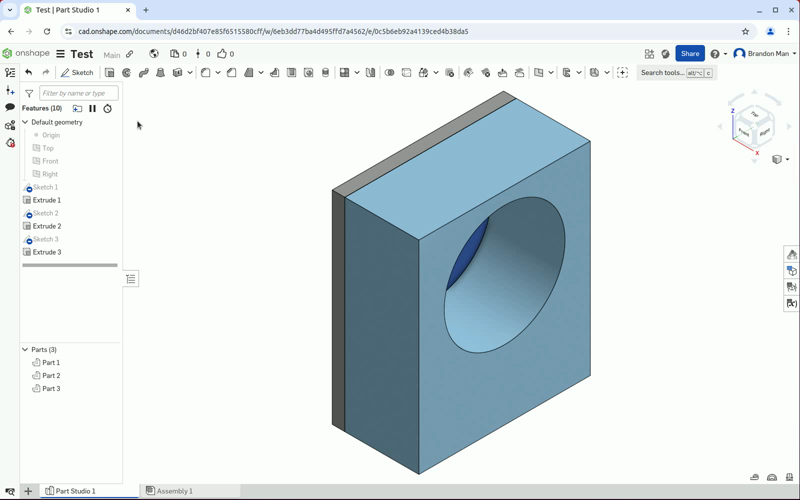
mouse_move(73, 189)
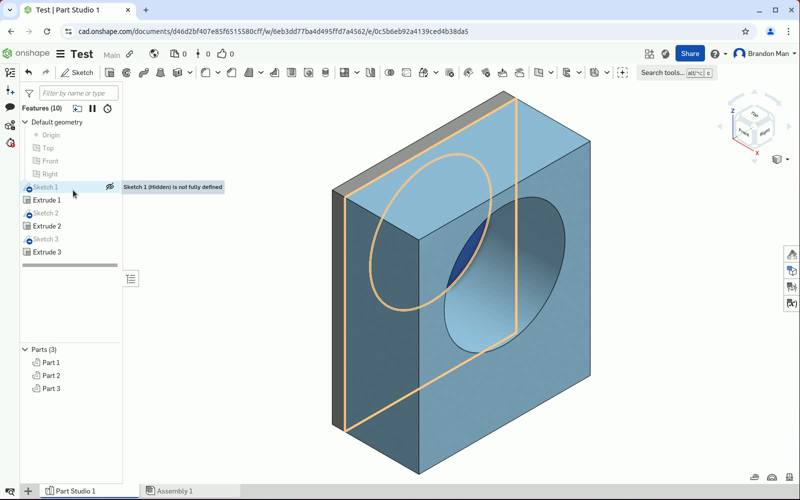
click(73, 189)